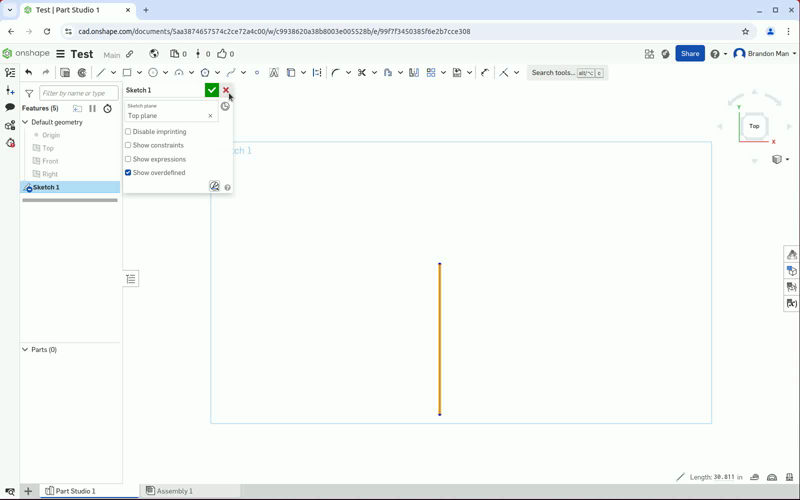
key(shift+h)
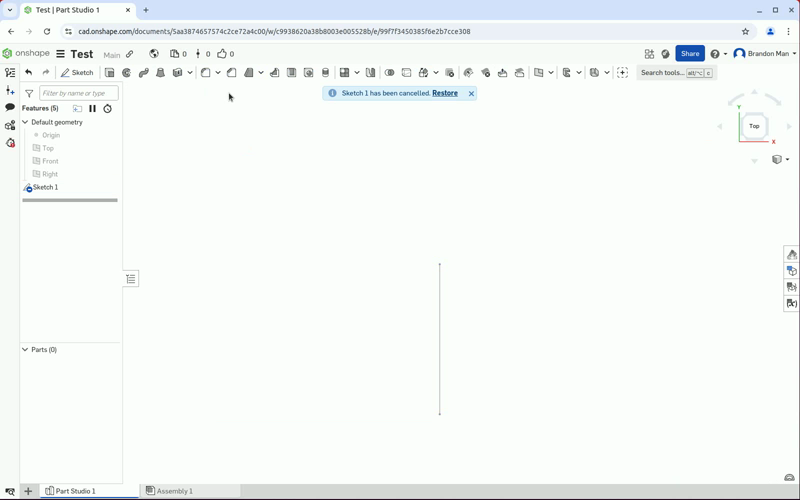
key(shift+s)
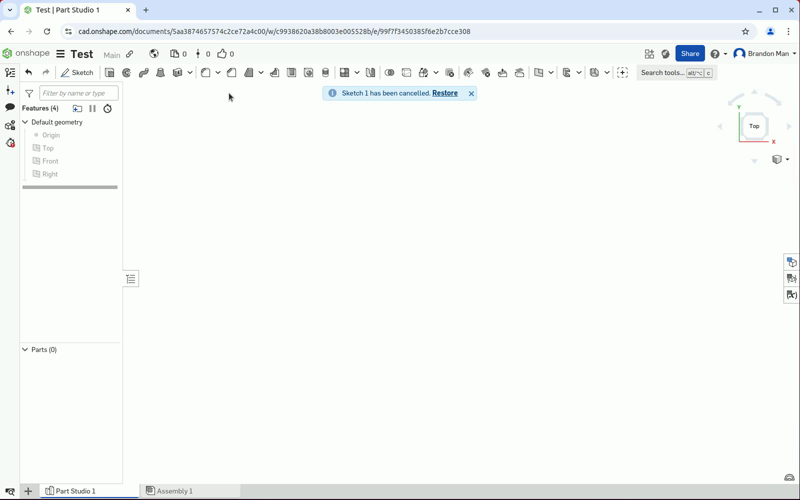
mouse_move(73, 150)
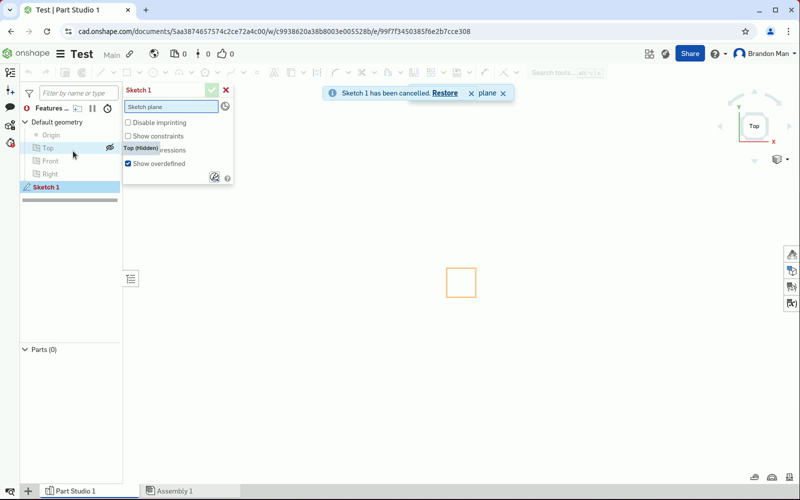
click(73, 150)
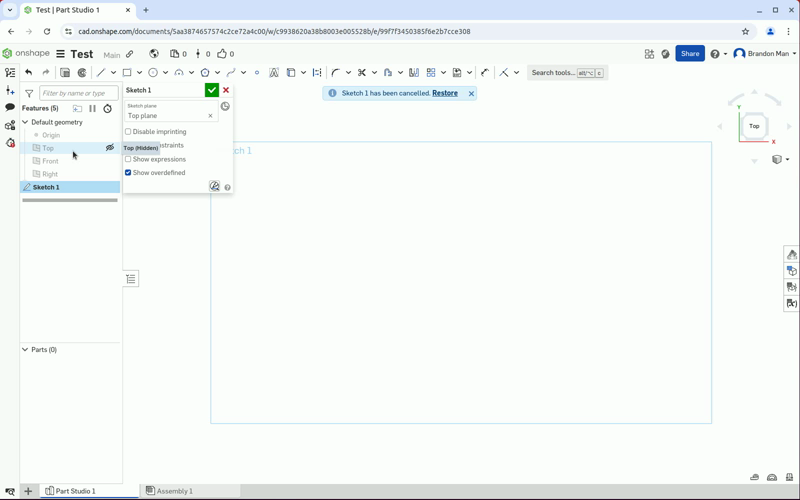
mouse_move(73, 352)
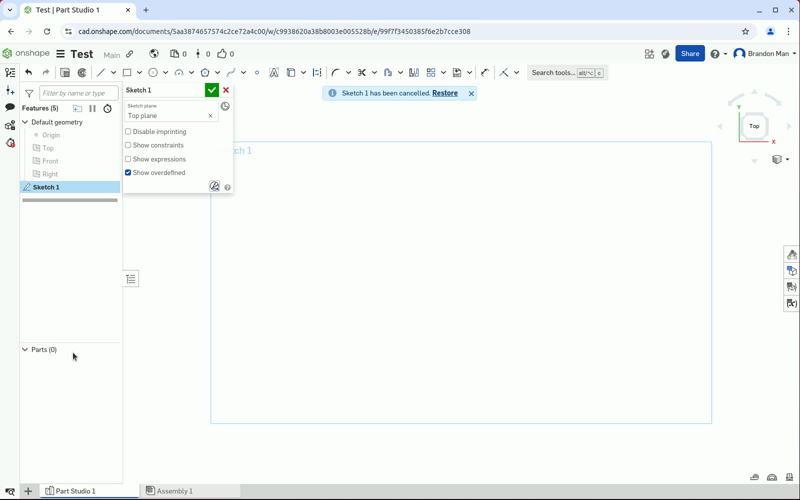
key(y)
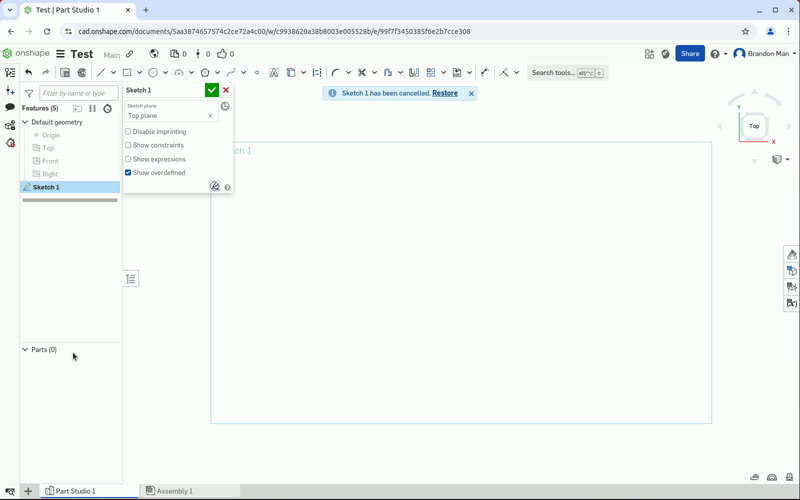
key(l)
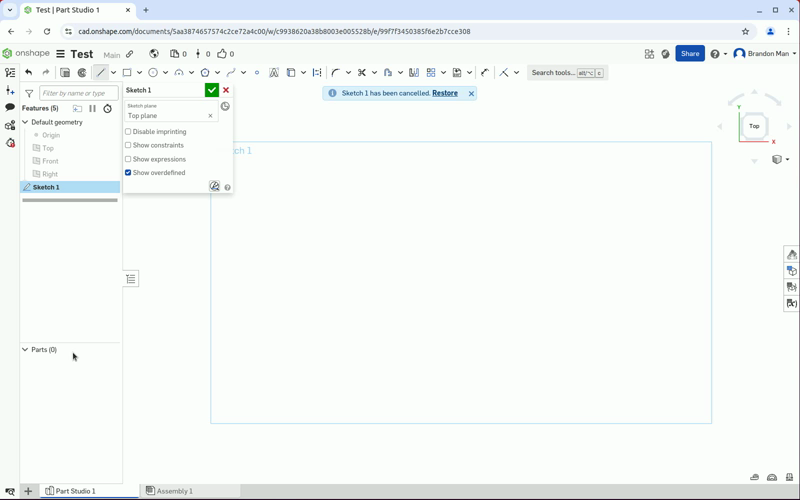
key_down(shift)
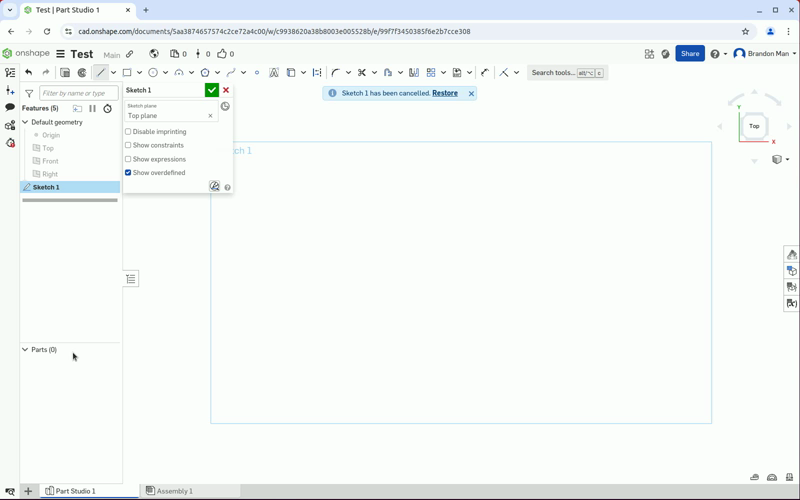
mouse_move(432, 254)
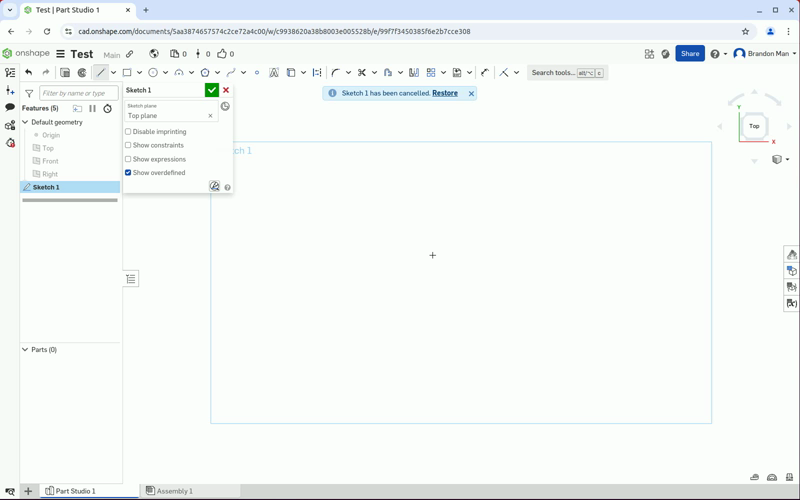
click(432, 254)
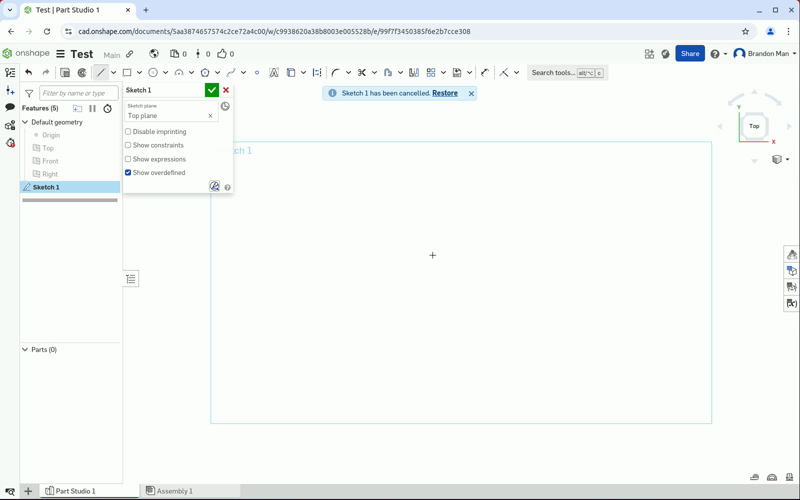
key_up(shift)
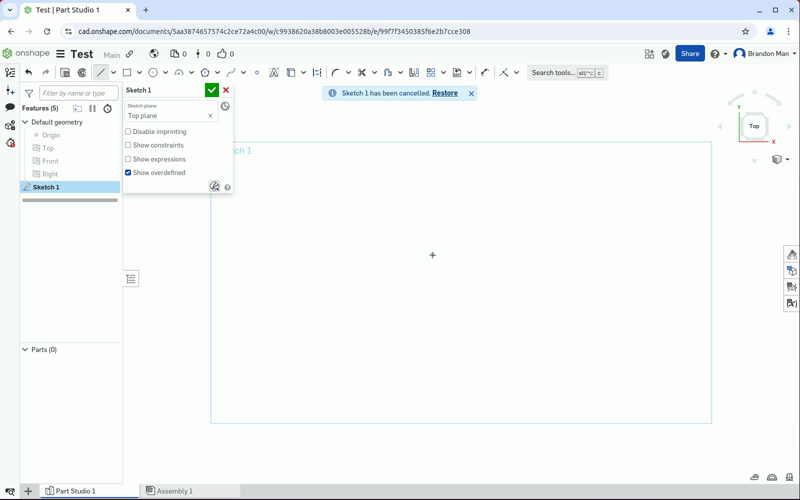
key_down(shift)
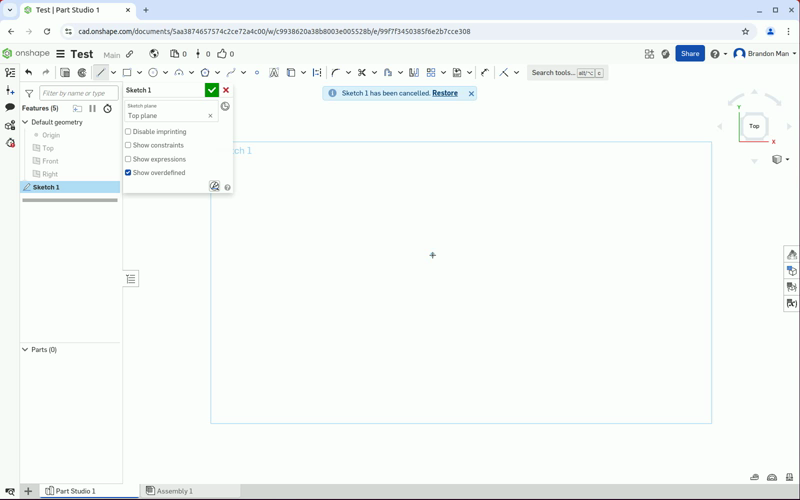
mouse_move(462, 254)
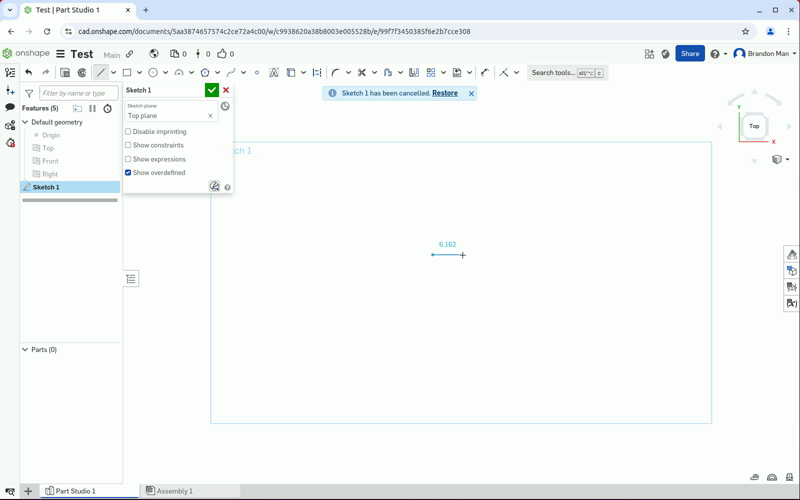
mouse_move(444, 297)
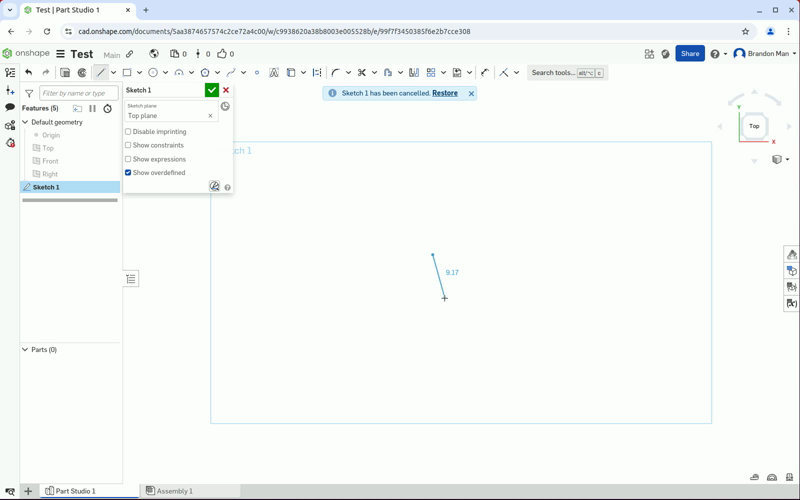
click(444, 297)
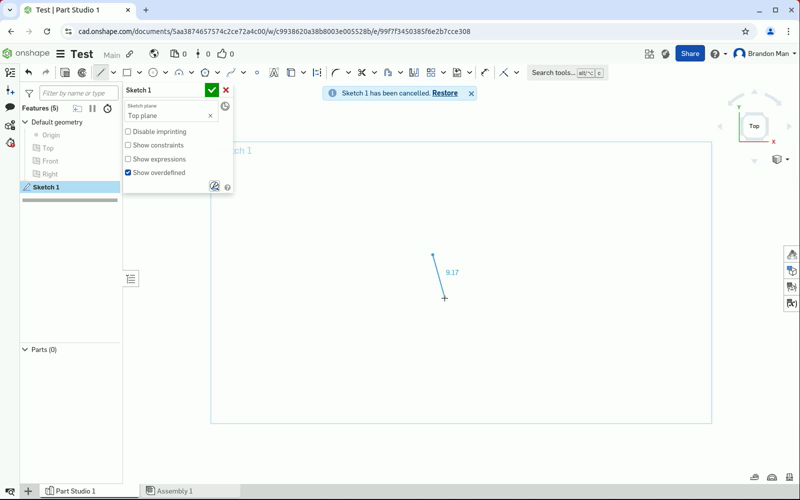
key_up(shift)
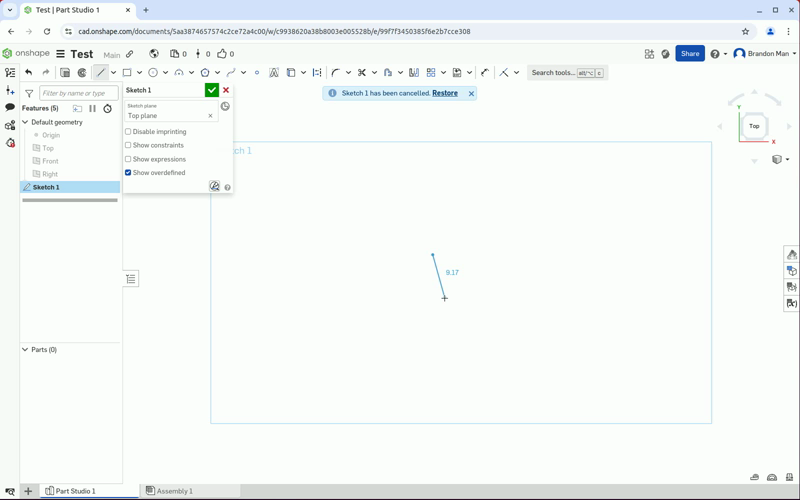
key_down(shift)
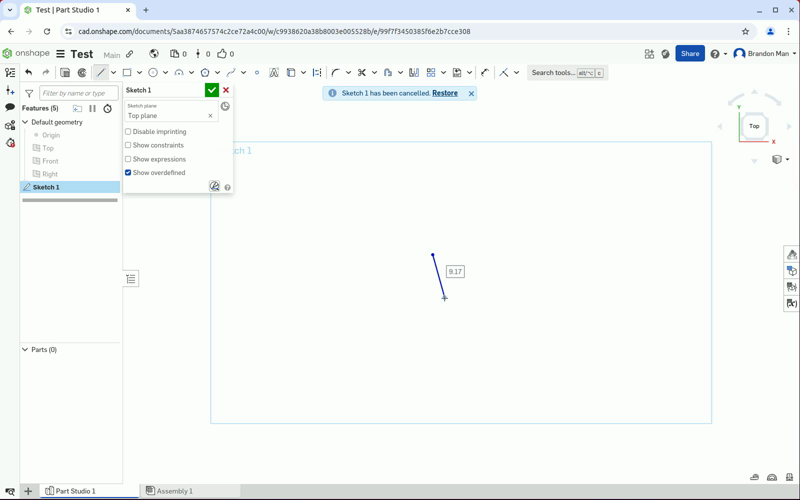
mouse_move(474, 297)
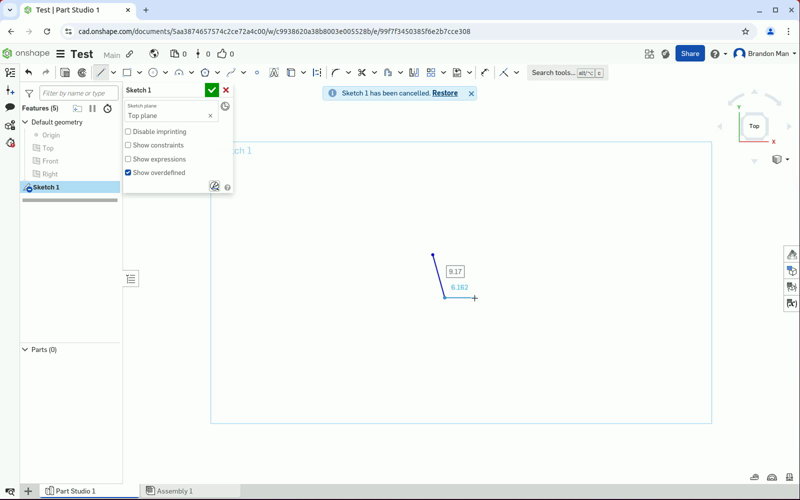
mouse_move(496, 297)
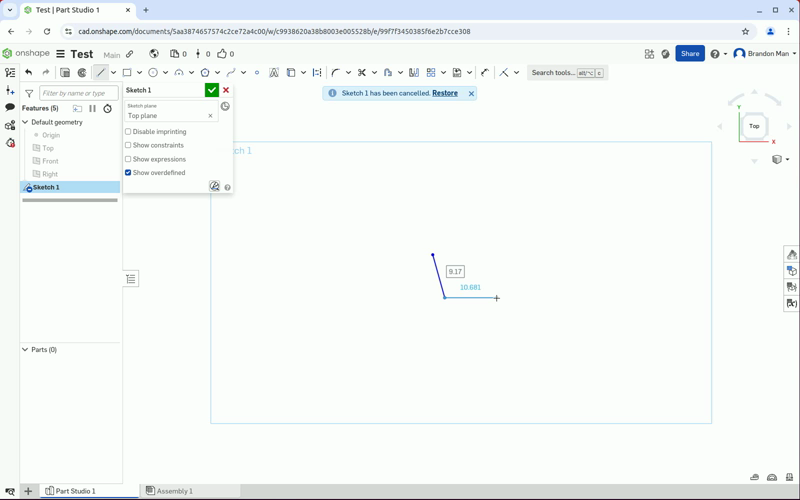
click(496, 297)
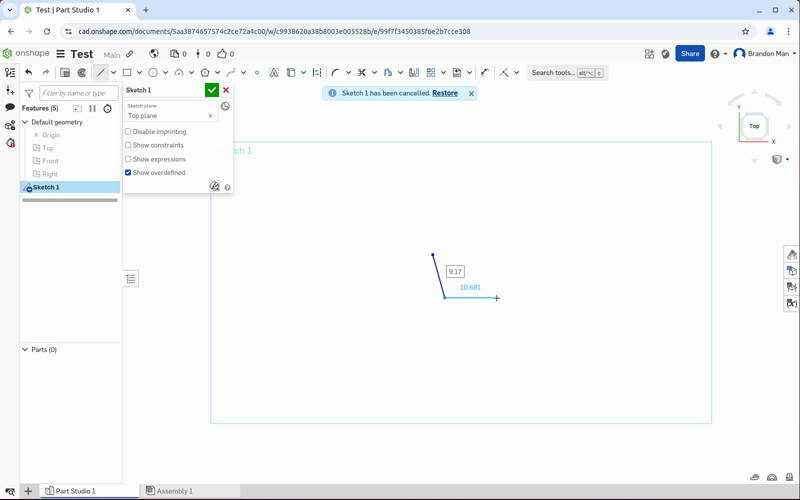
key_up(shift)
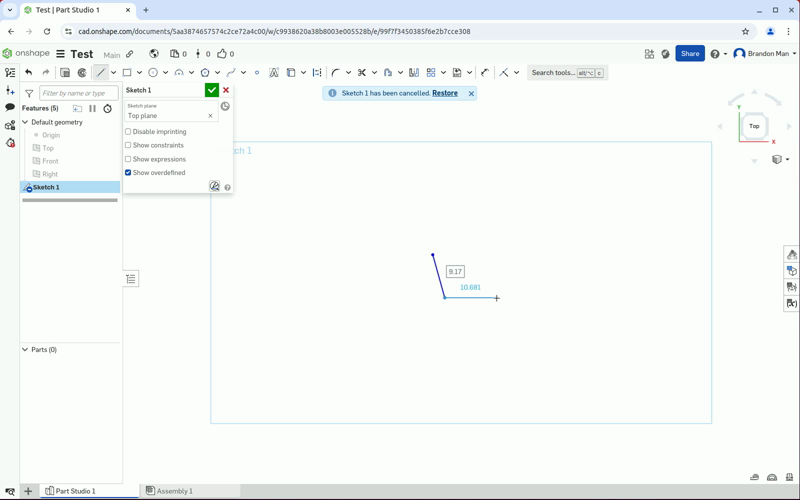
key_down(shift)
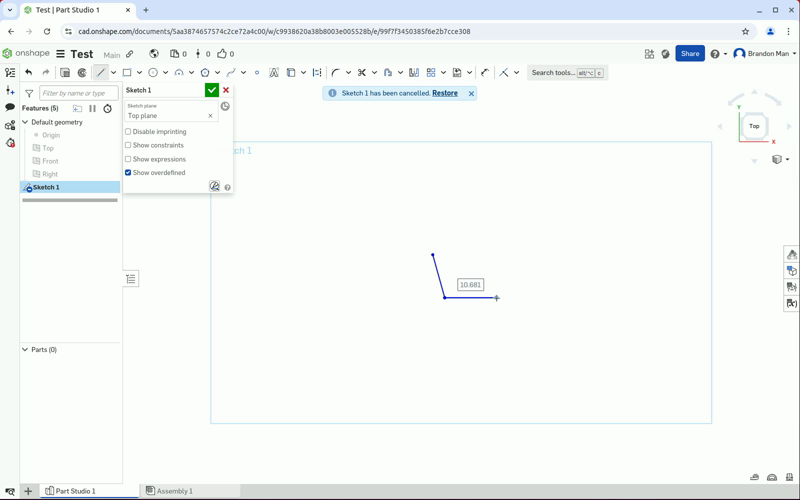
mouse_move(526, 297)
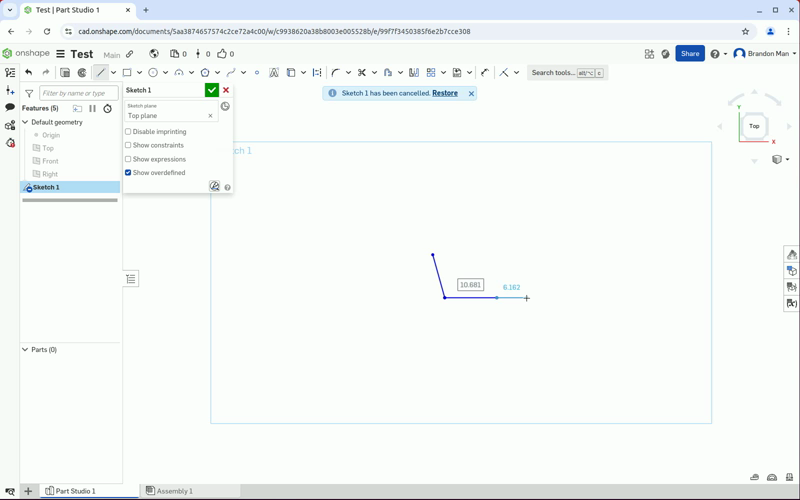
mouse_move(494, 254)
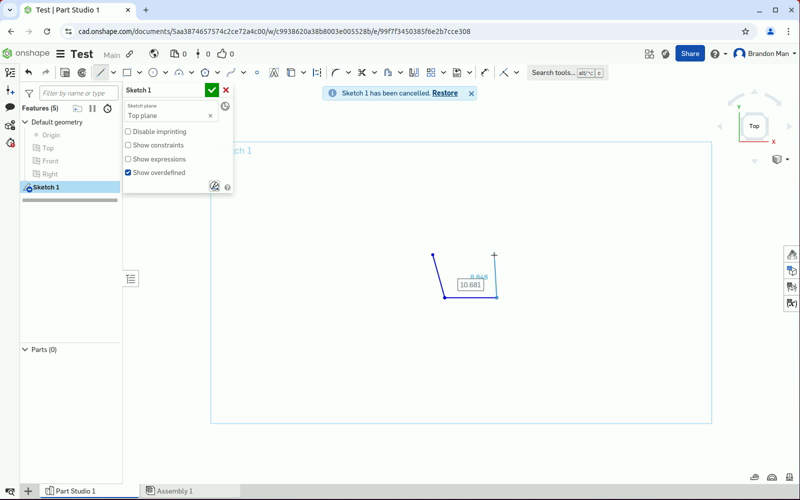
click(494, 254)
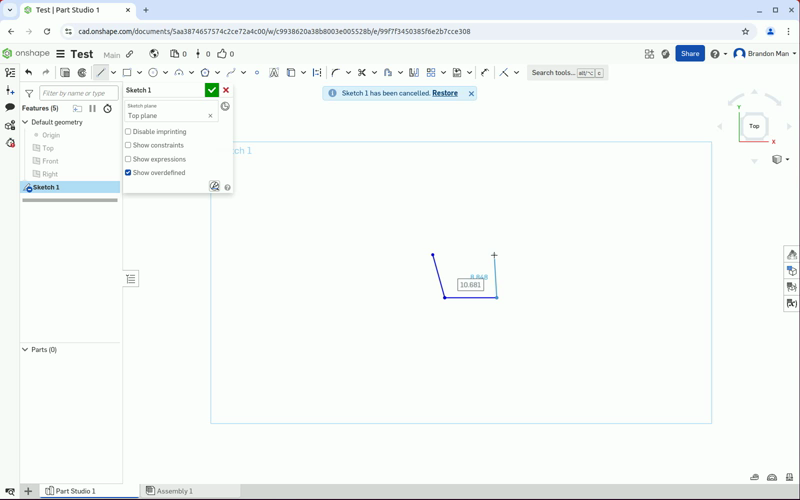
key_up(shift)
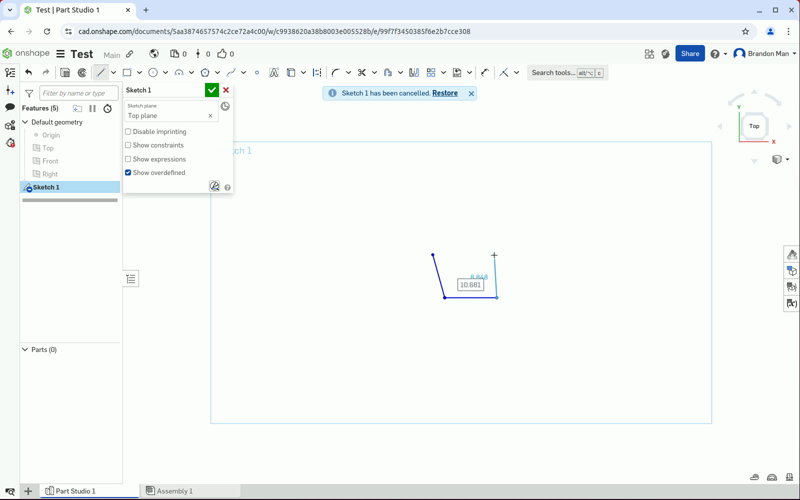
key_down(shift)
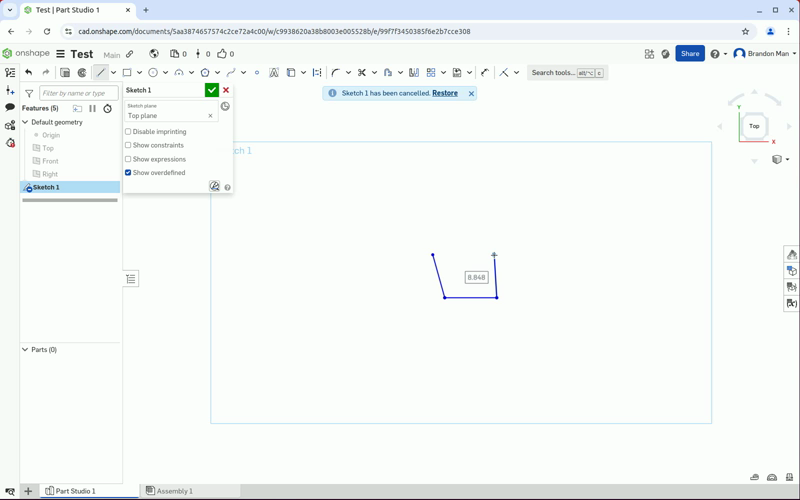
mouse_move(432, 254)
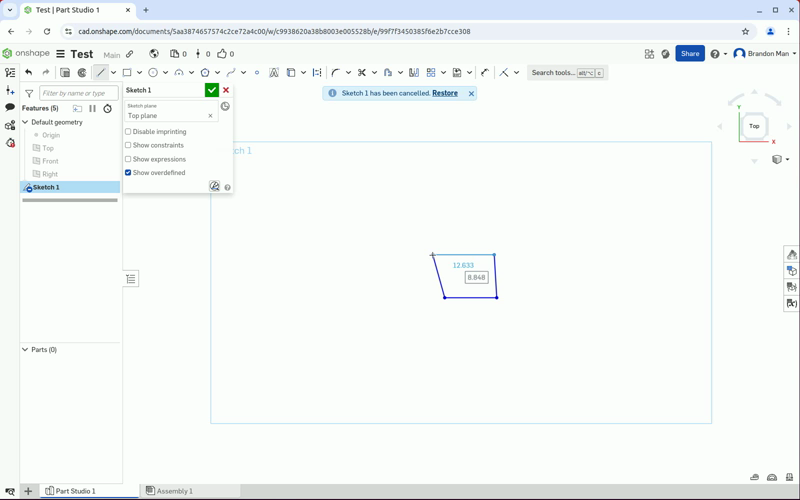
key_up(shift)
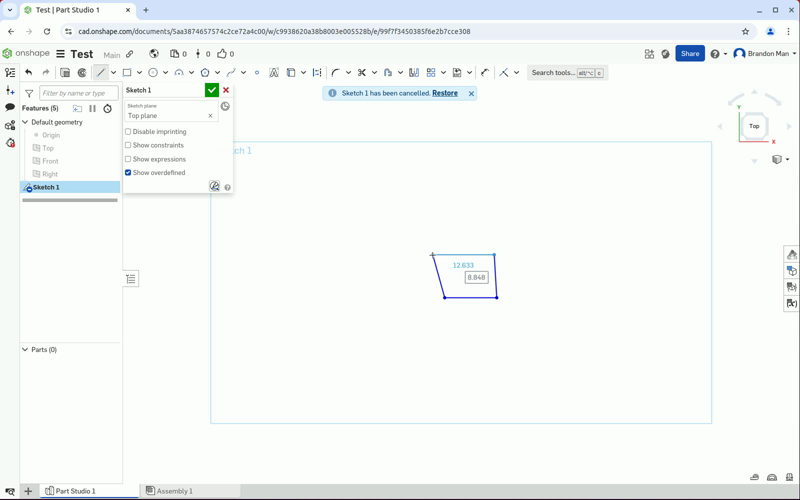
click(432, 254)
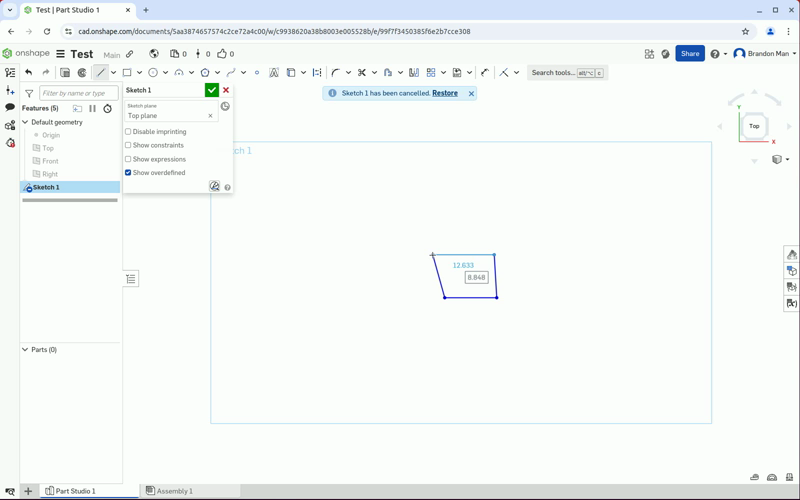
key(esc)
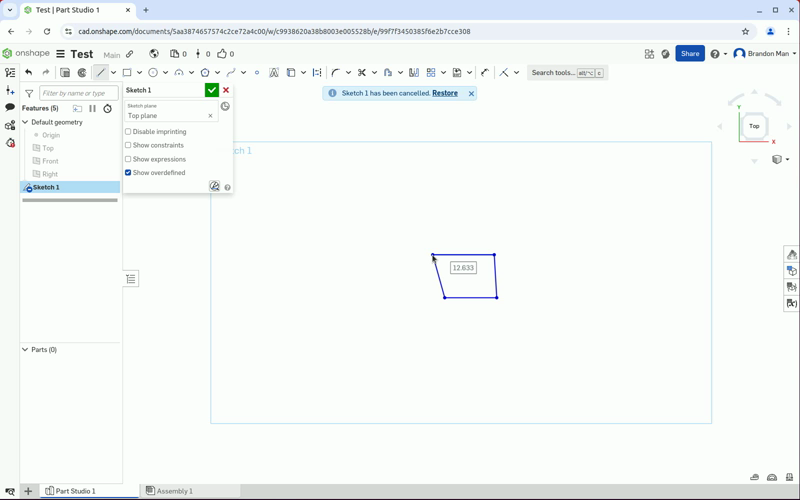
key(c)
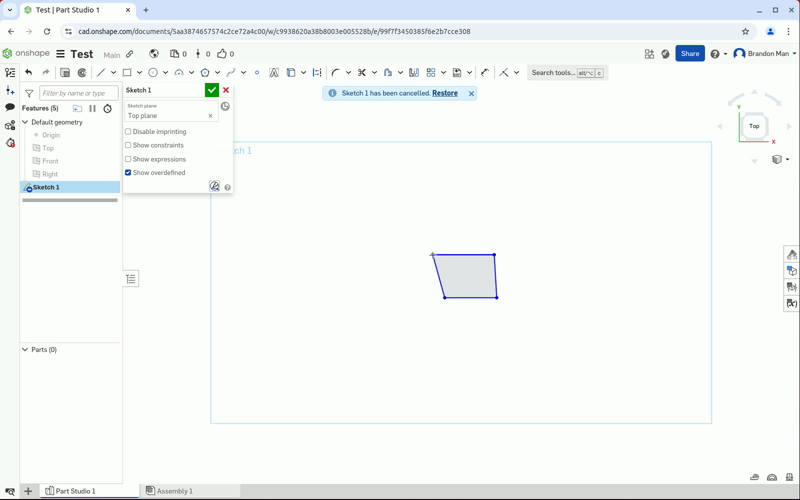
key_down(shift)
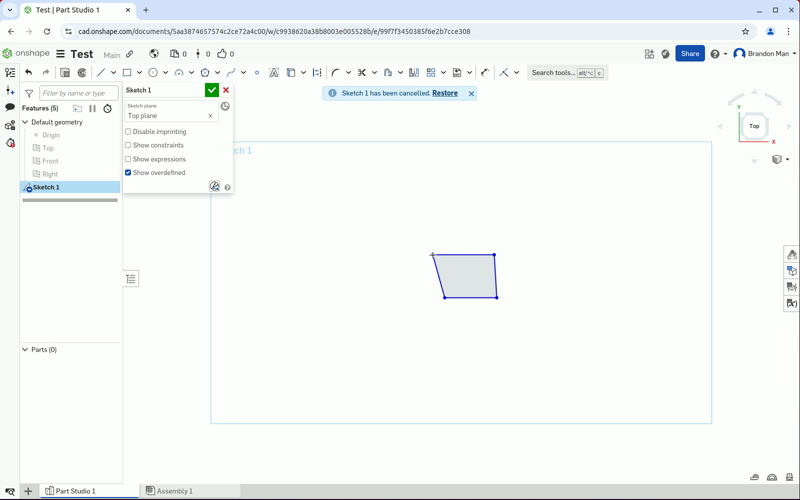
mouse_move(460, 283)
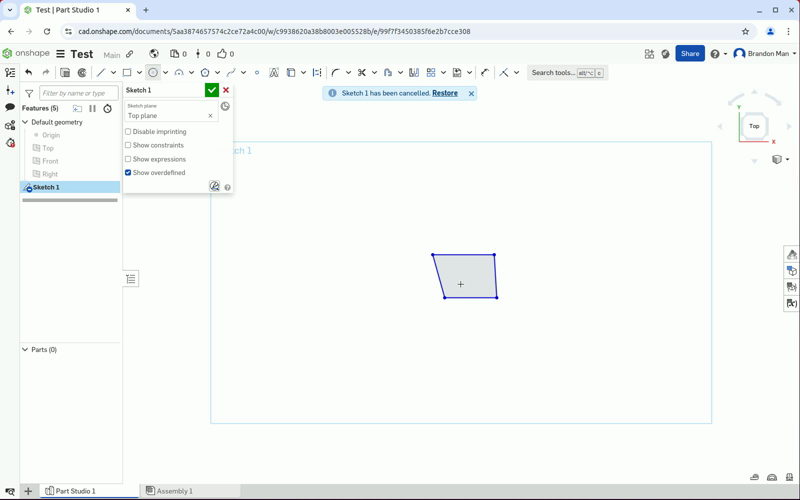
click(460, 283)
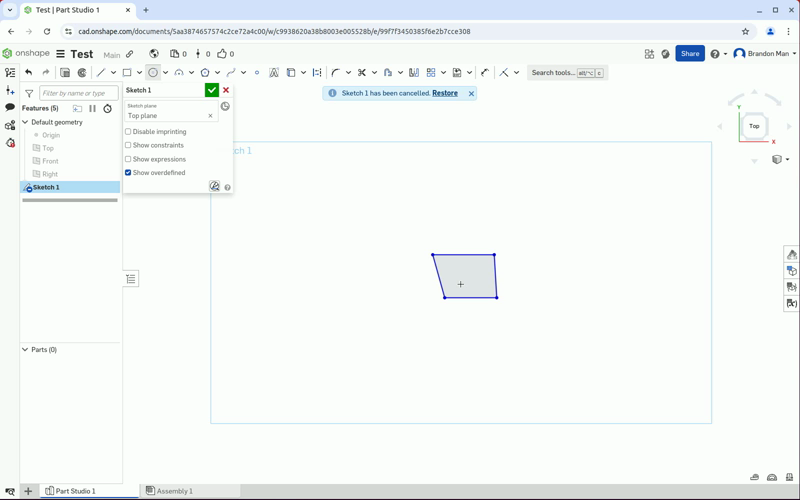
key_up(shift)
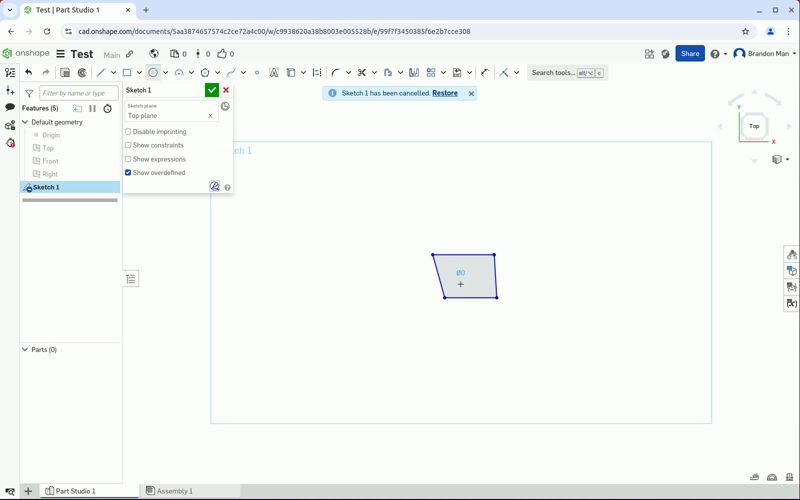
mouse_move(472, 283)
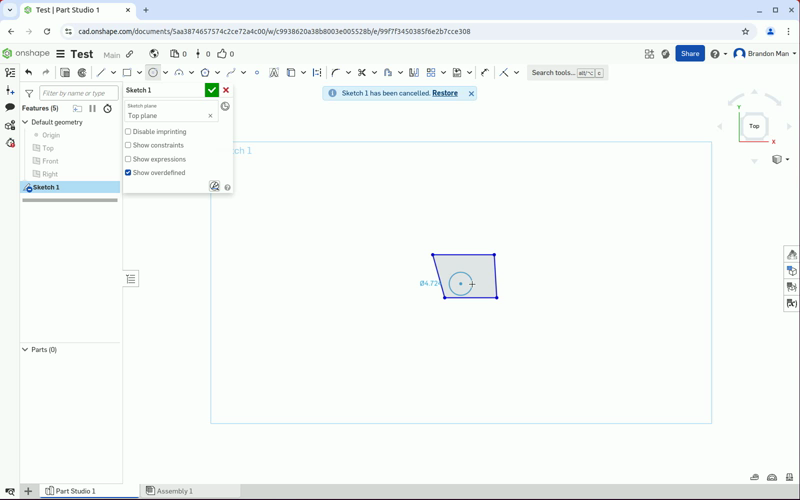
click(472, 283)
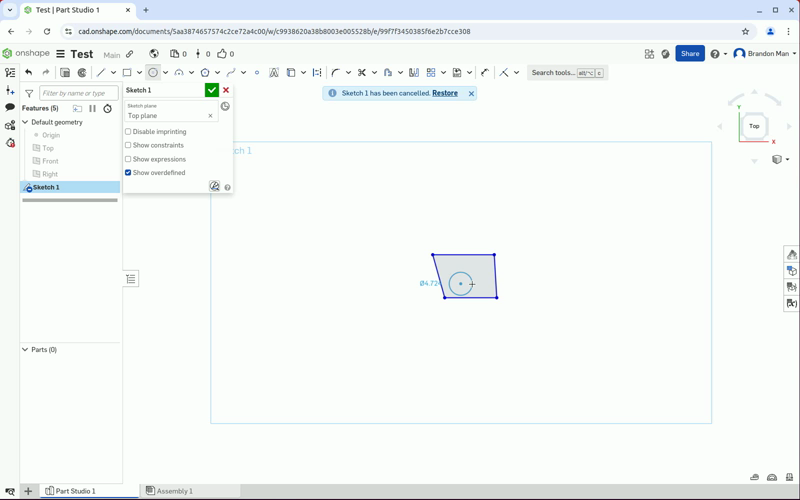
key(esc)
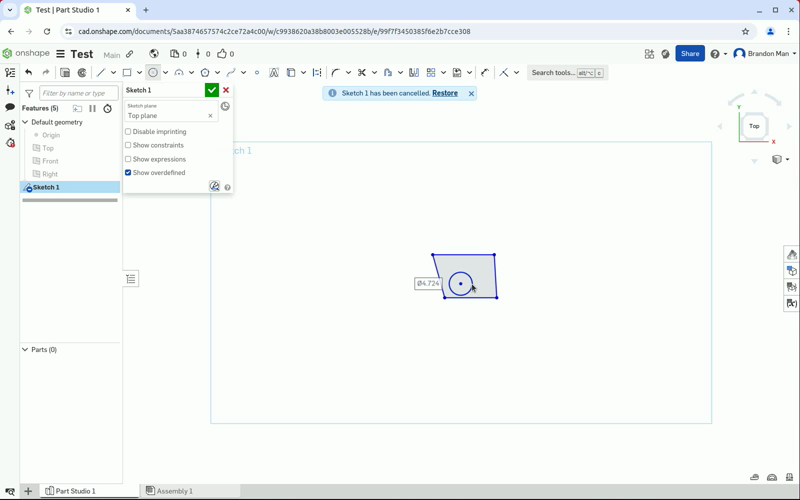
mouse_move(491, 291)
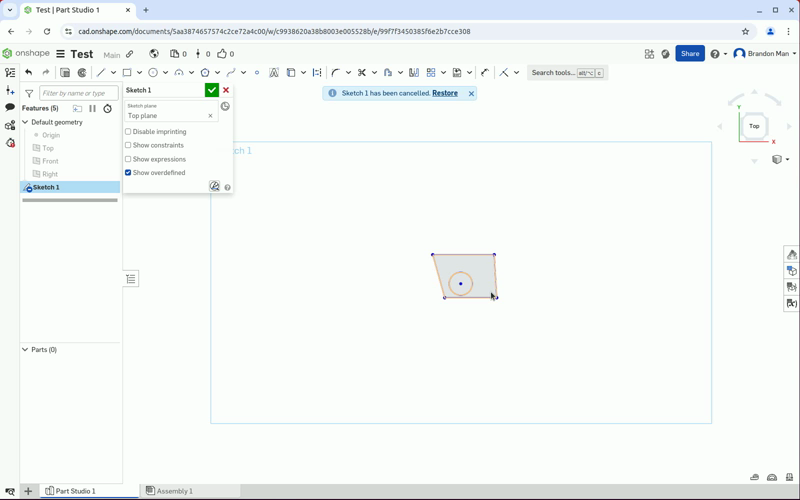
click(491, 291)
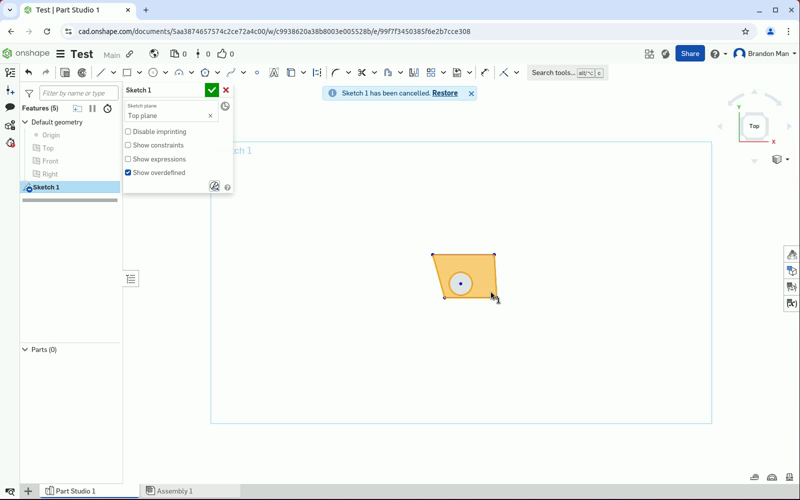
mouse_move(73, 352)
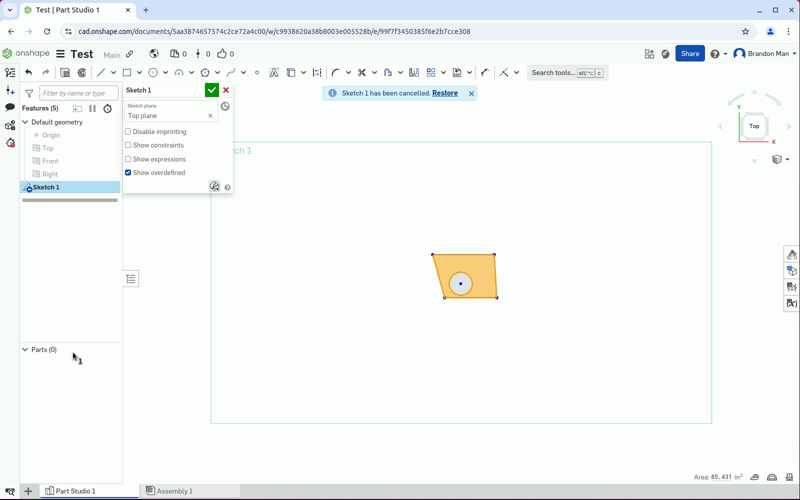
key(shift+y)
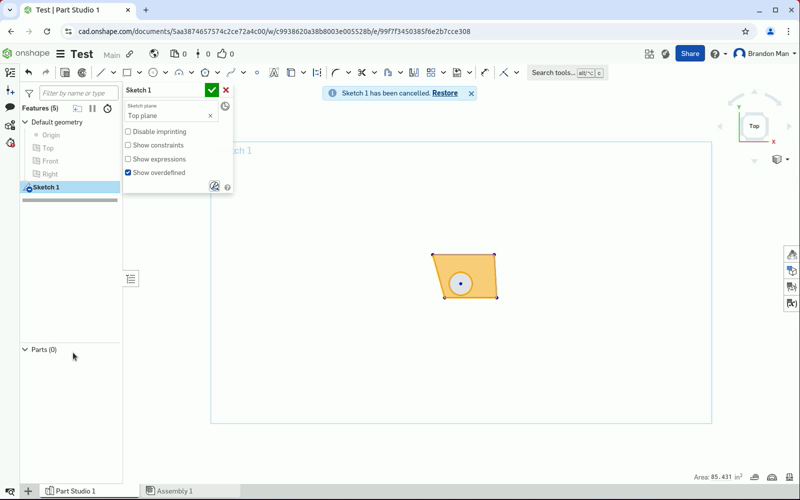
key(shift+e)
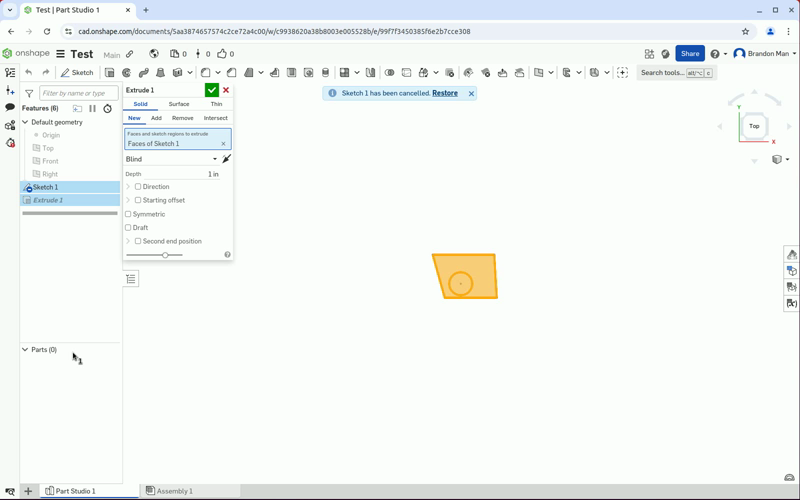
mouse_move(143, 106)
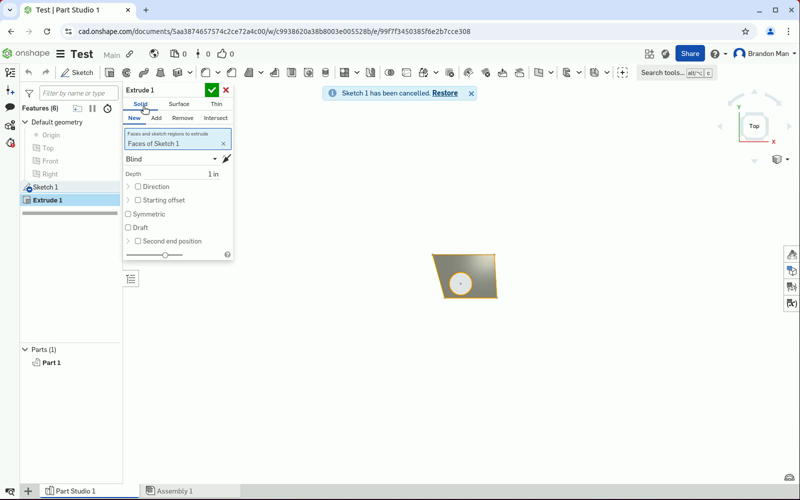
click(143, 106)
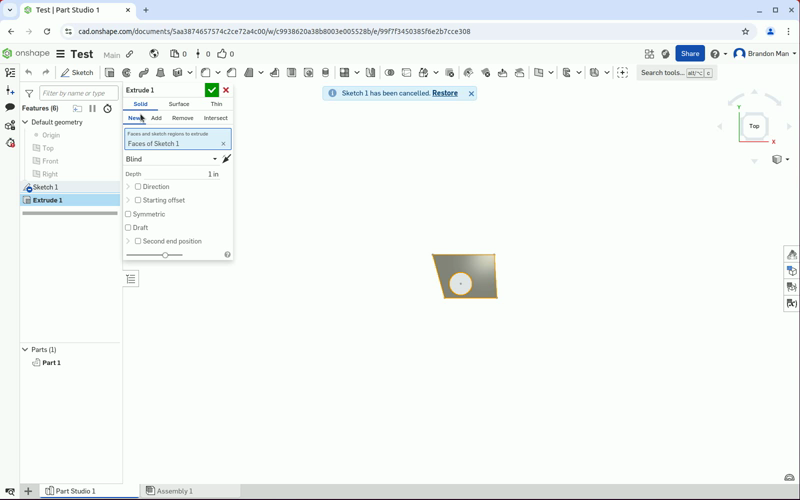
mouse_move(137, 120)
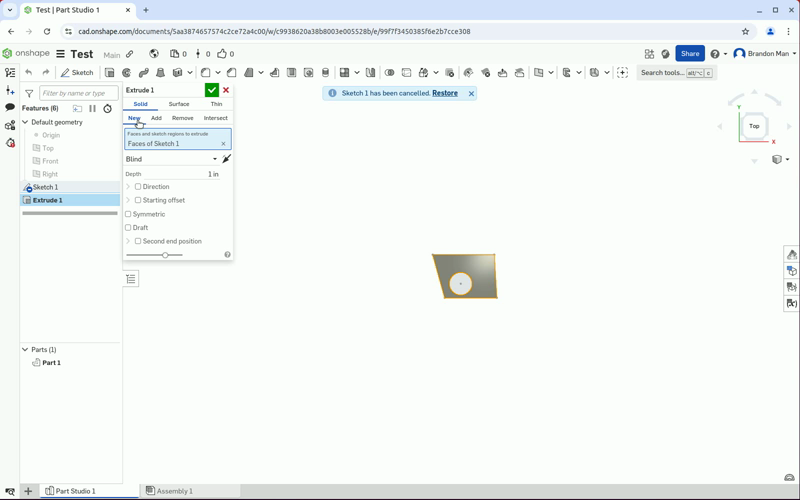
click(137, 120)
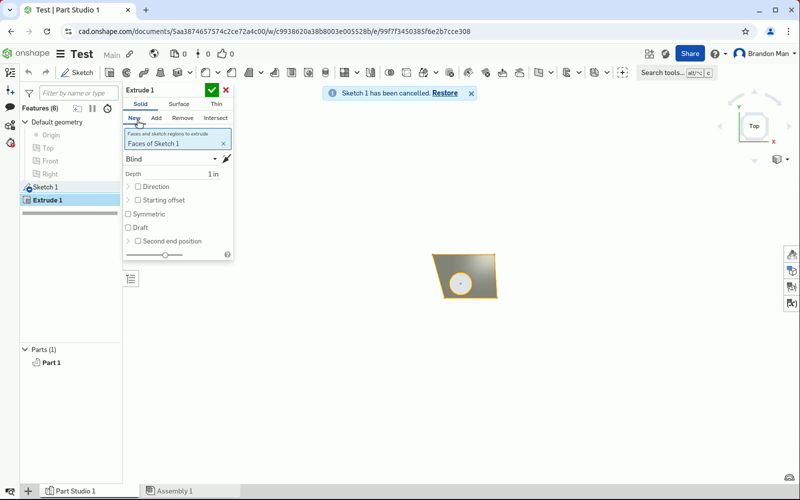
key(tab, 4)
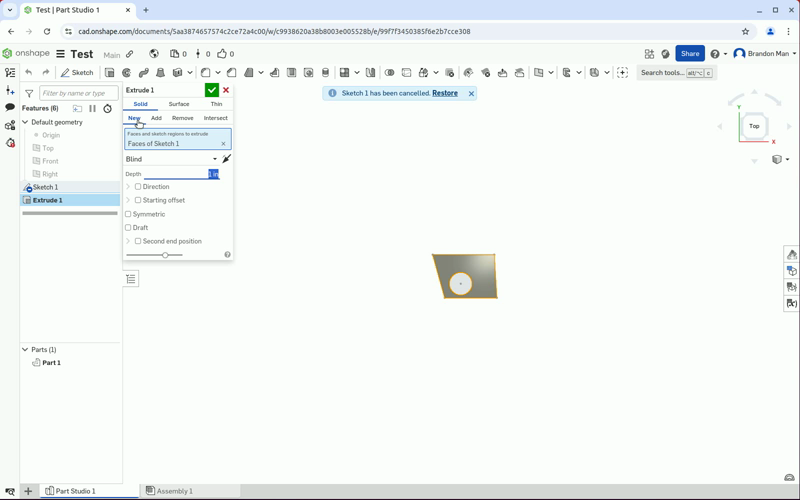
text(23.108)
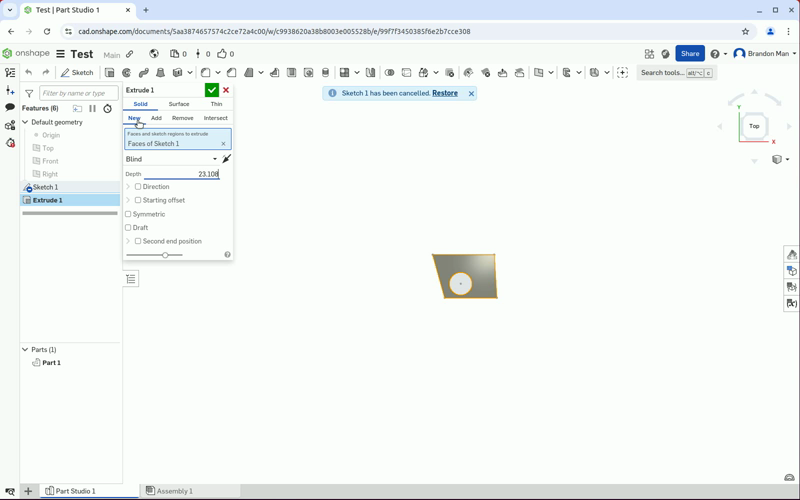
key(enter)
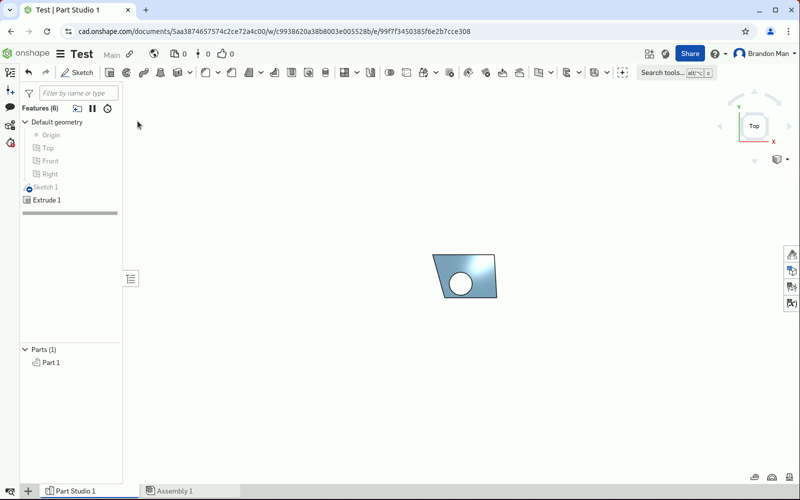
key(shift+h)
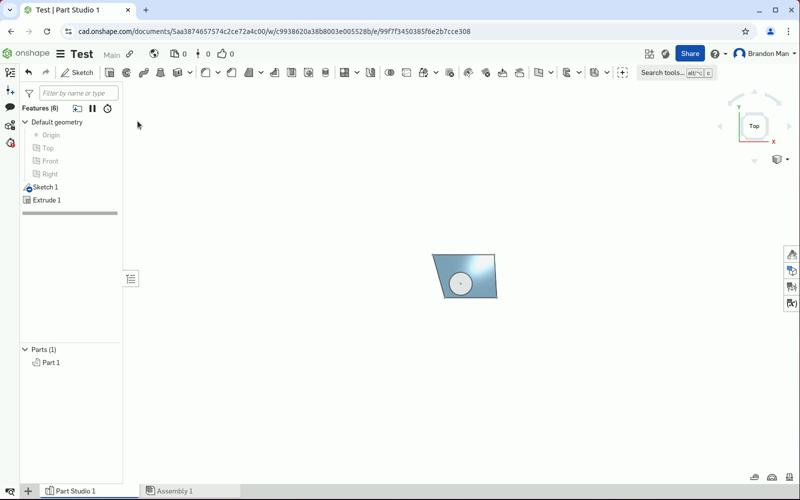
key(shift+h)
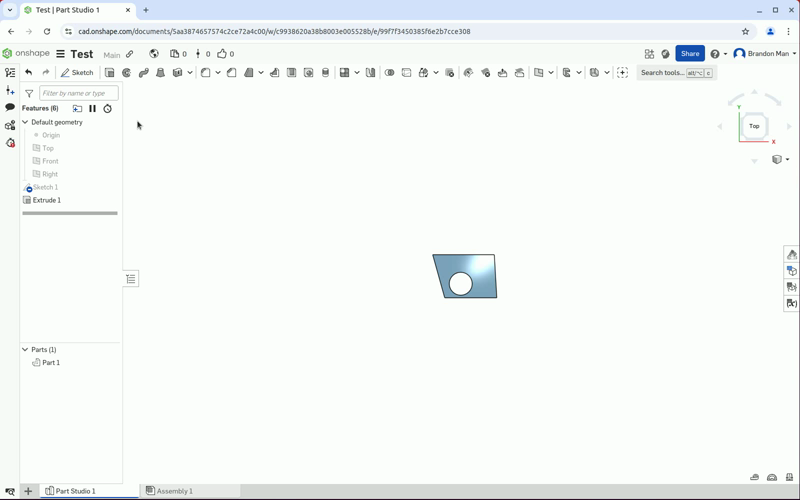
mouse_move(73, 189)
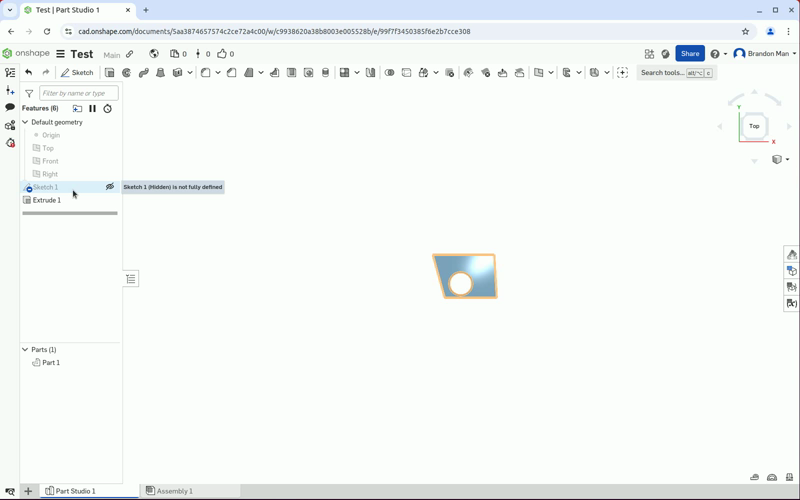
click(73, 189)
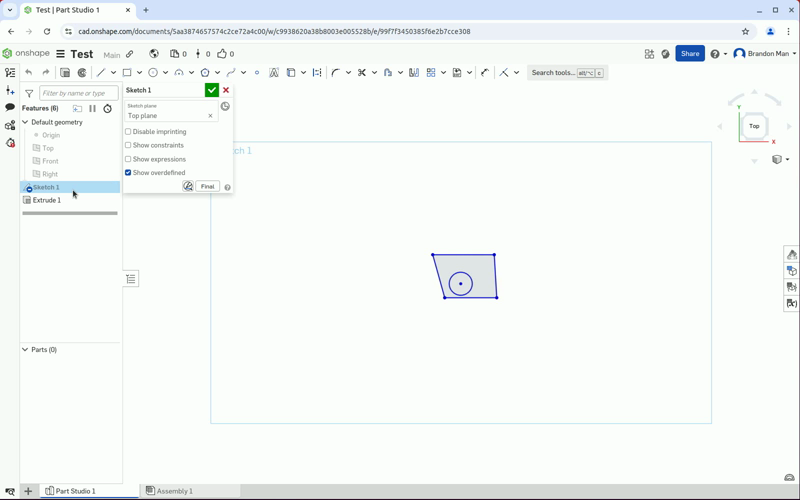
mouse_move(229, 92)
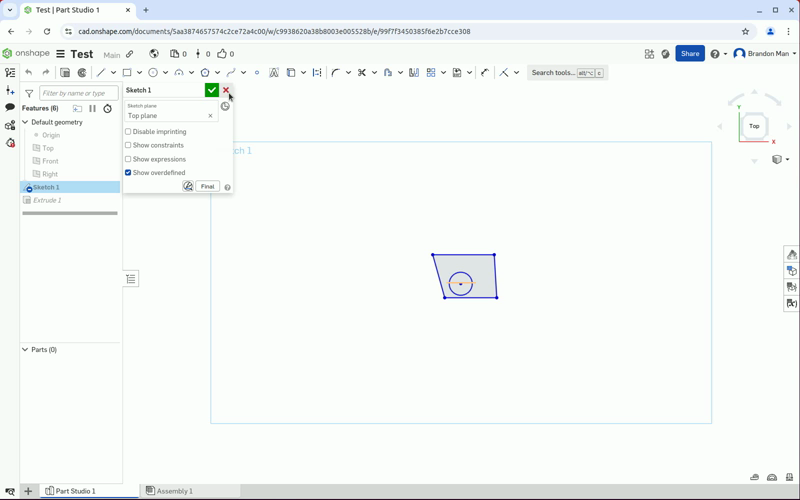
click(229, 92)
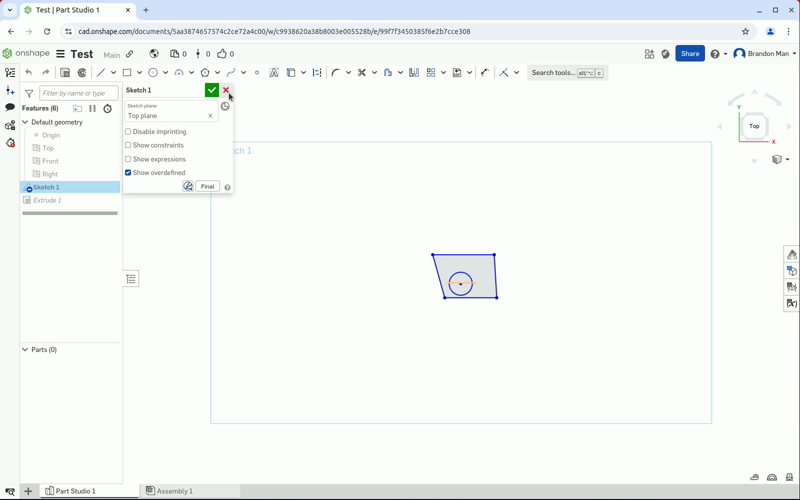
key(shift+s)
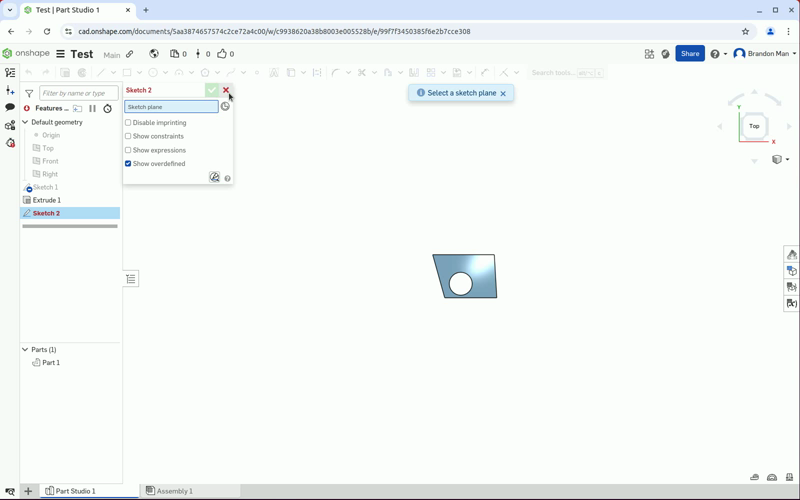
mouse_move(73, 150)
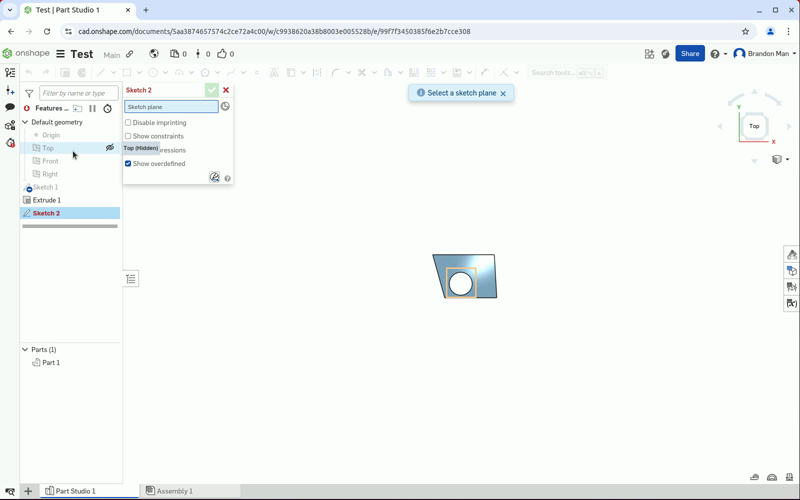
click(73, 150)
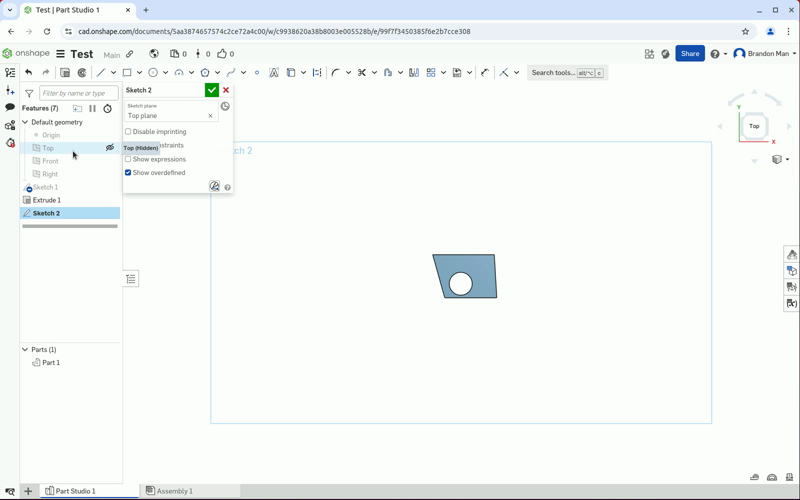
mouse_move(73, 352)
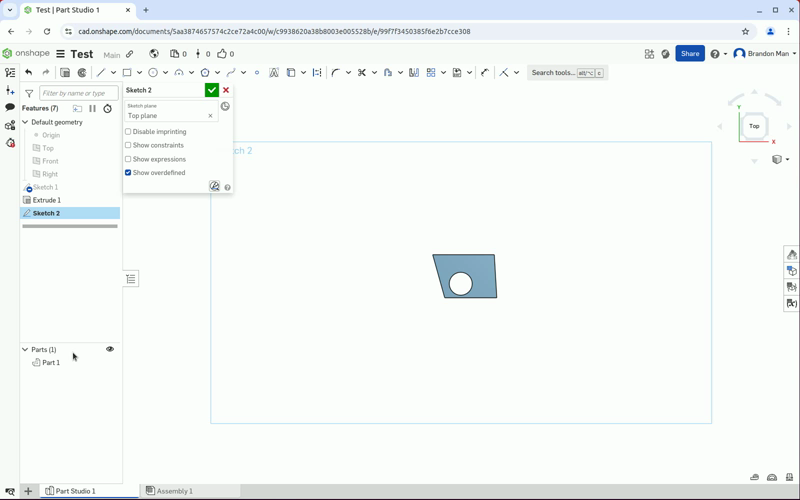
key(y)
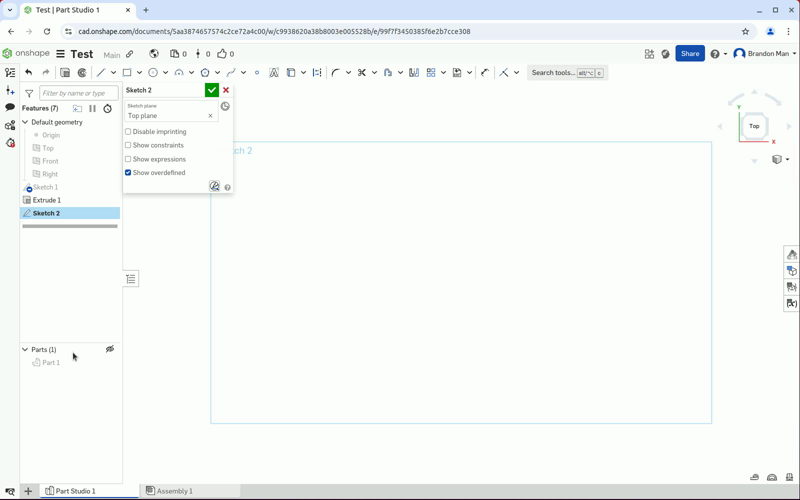
key(c)
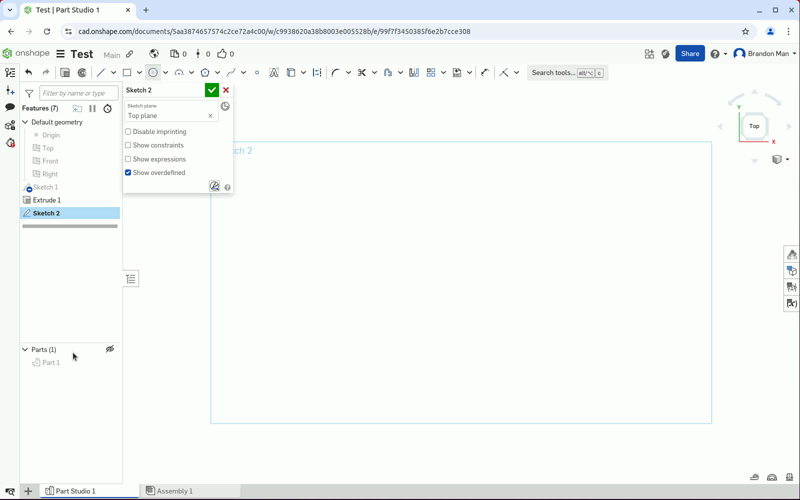
key_down(shift)
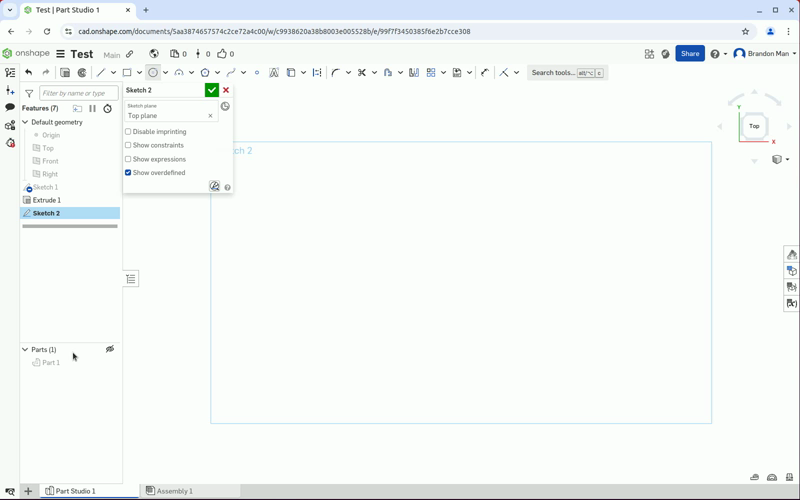
mouse_move(461, 282)
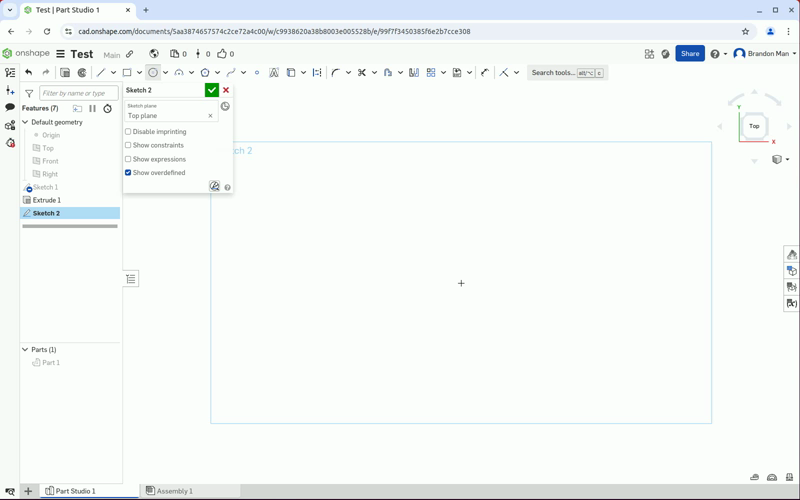
click(461, 282)
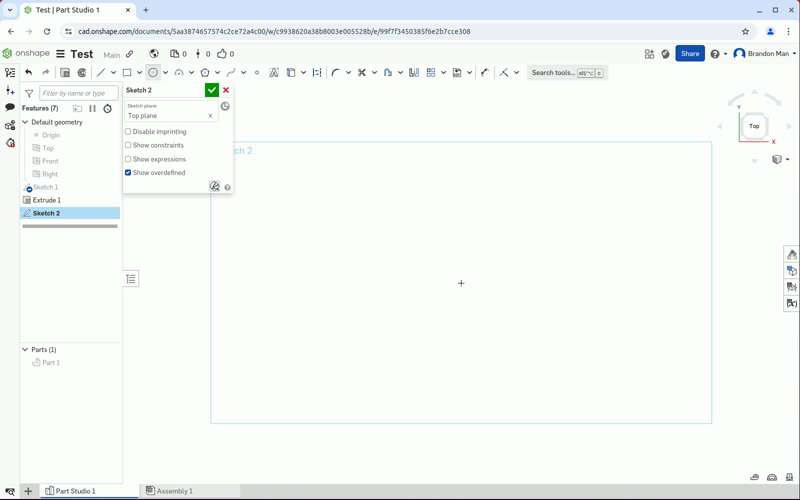
key_up(shift)
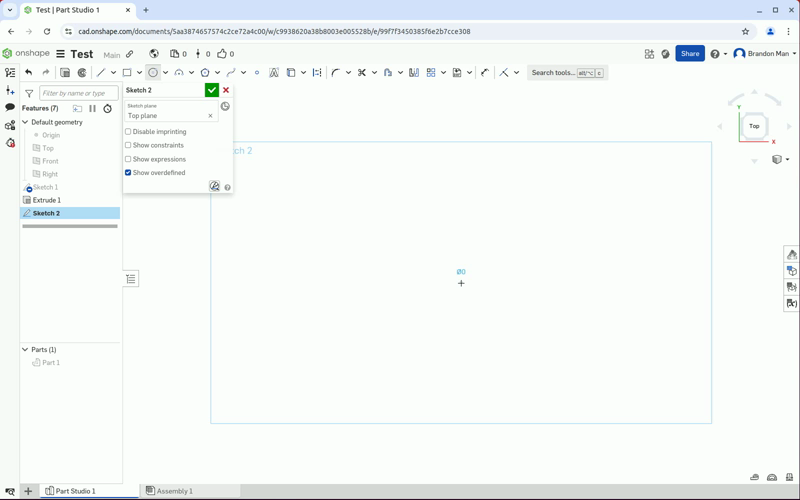
mouse_move(473, 282)
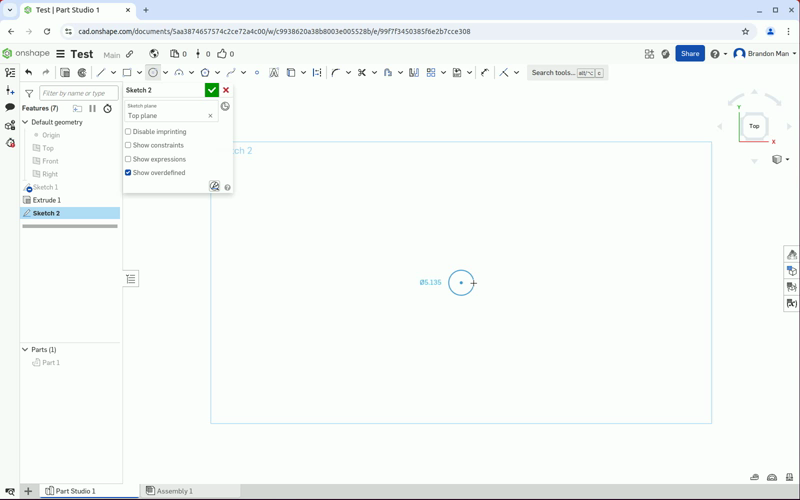
click(473, 282)
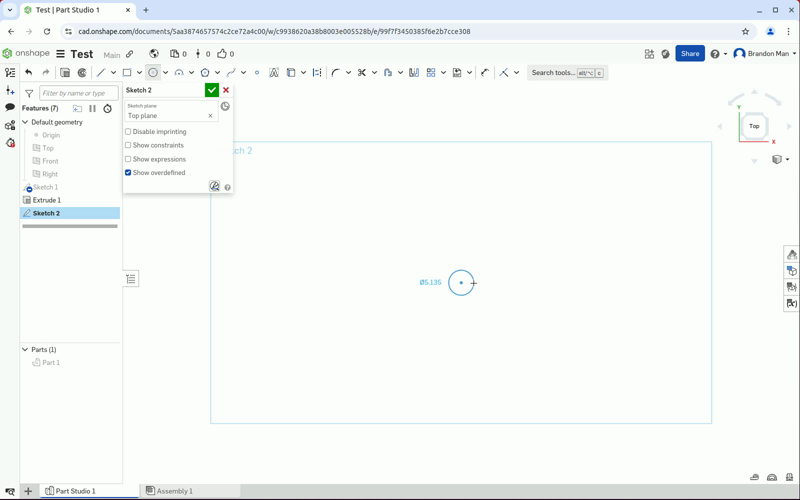
key(esc)
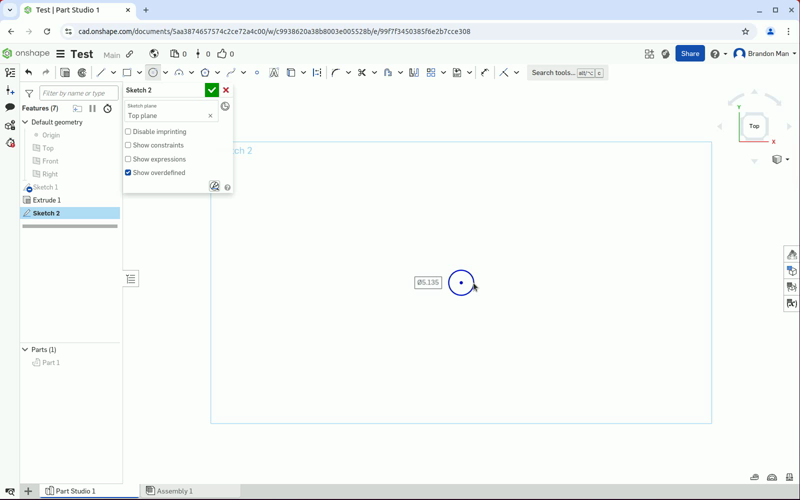
mouse_move(461, 293)
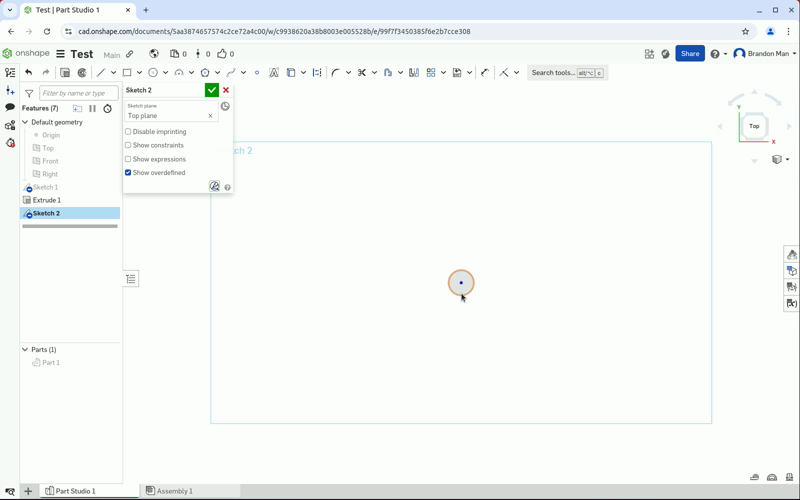
scroll(6)
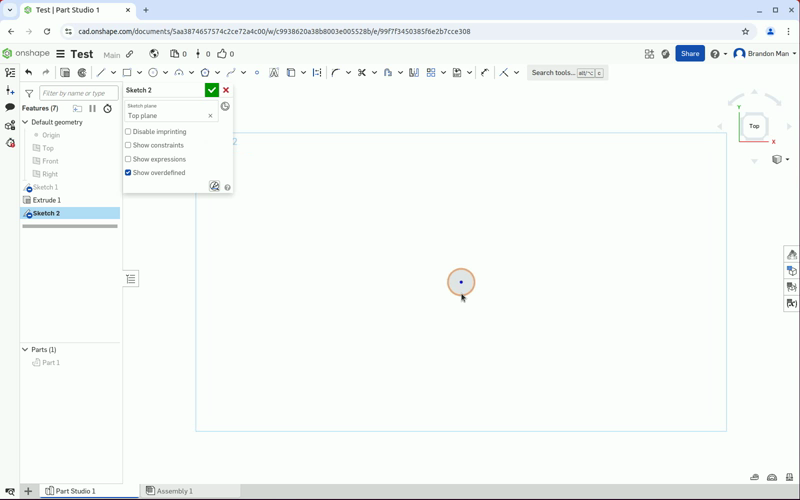
scroll(6)
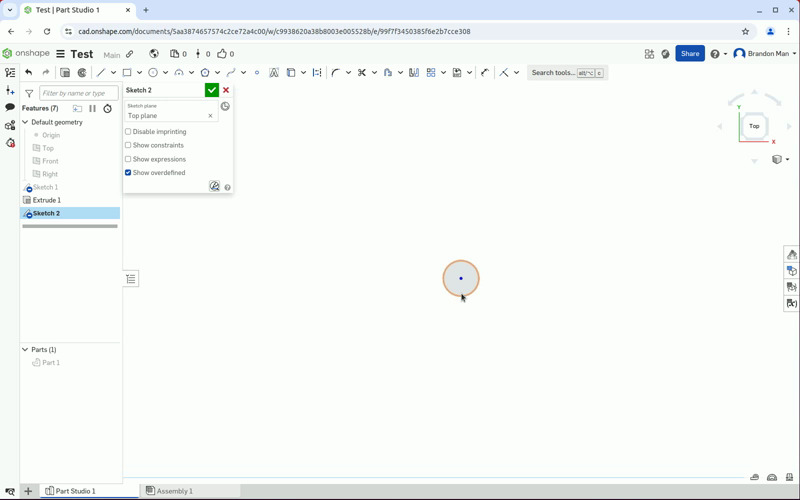
scroll(6)
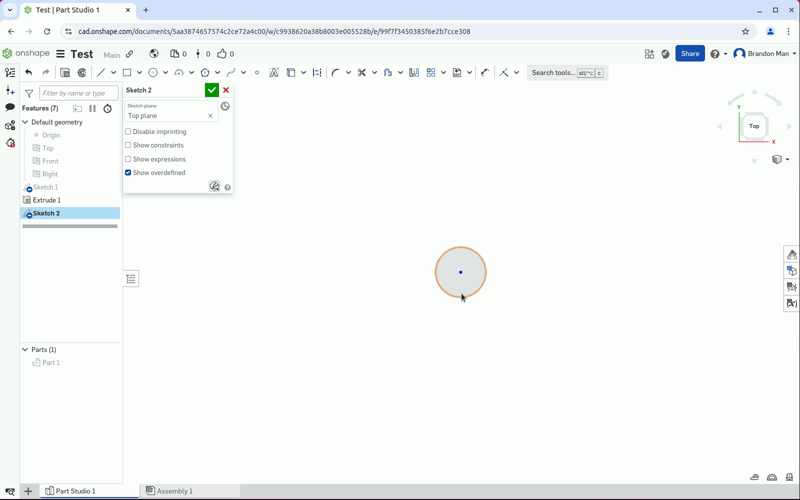
scroll(6)
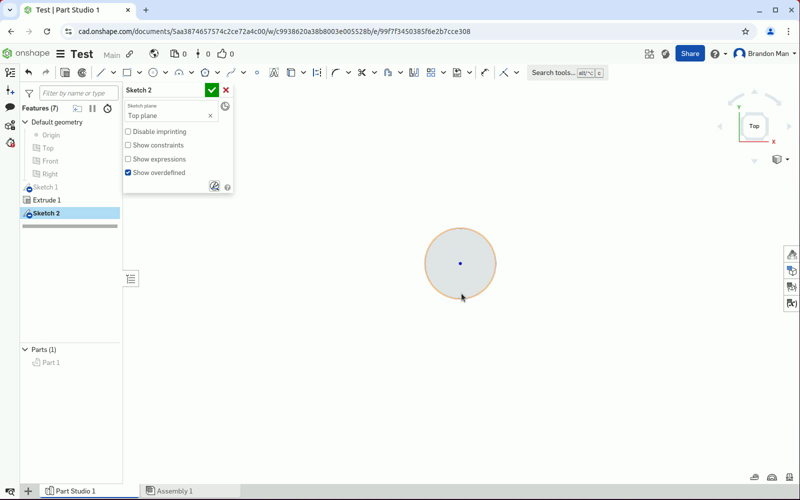
scroll(6)
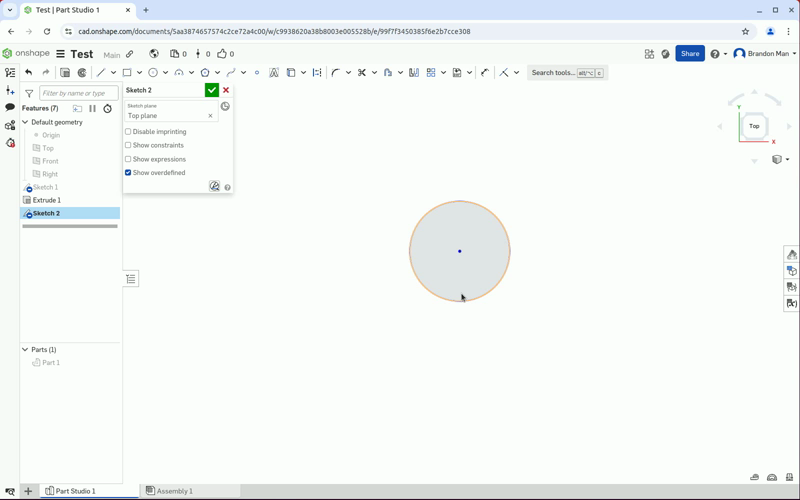
scroll(6)
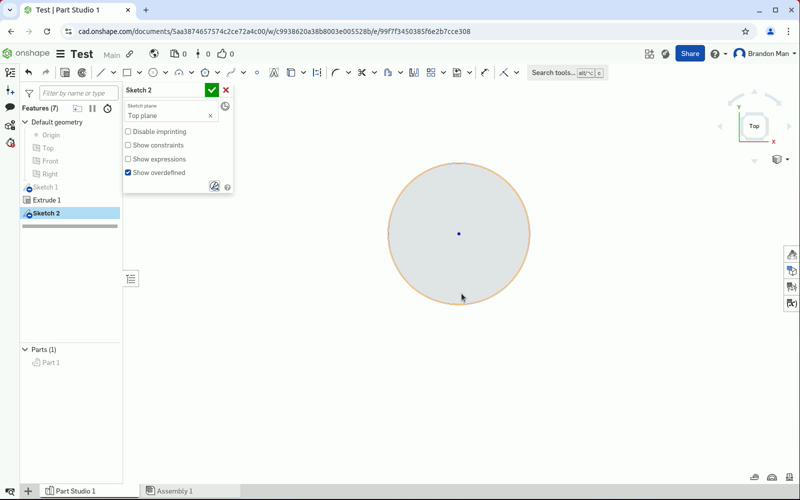
scroll(6)
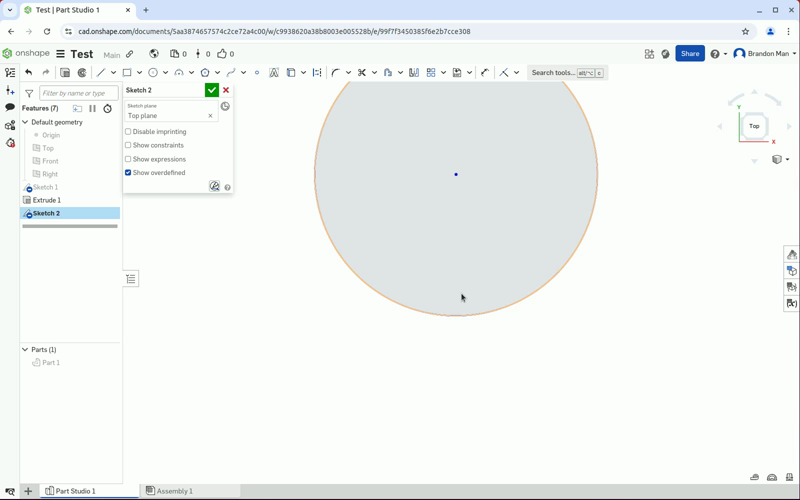
click(461, 293)
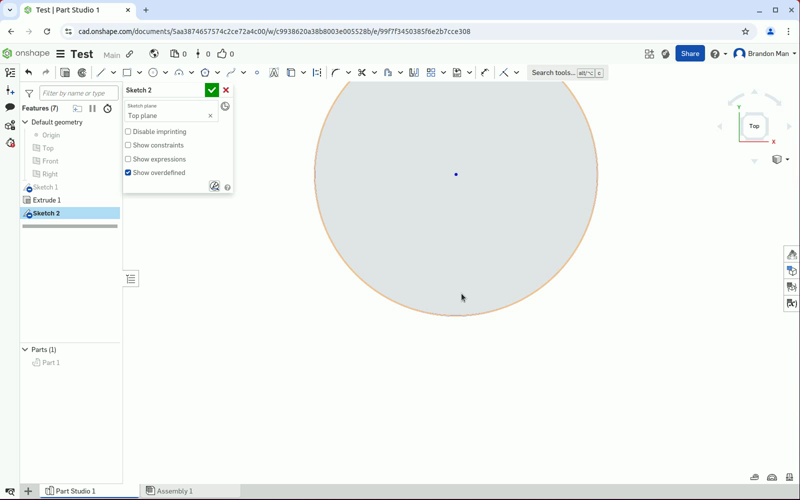
scroll(-6)
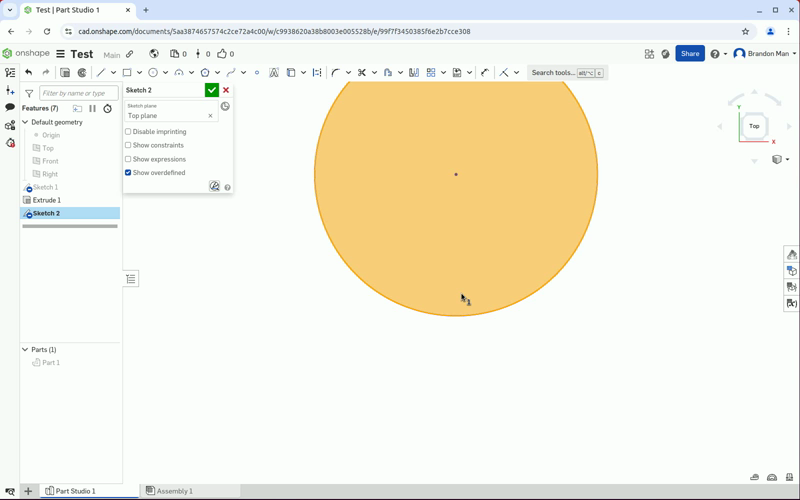
scroll(-6)
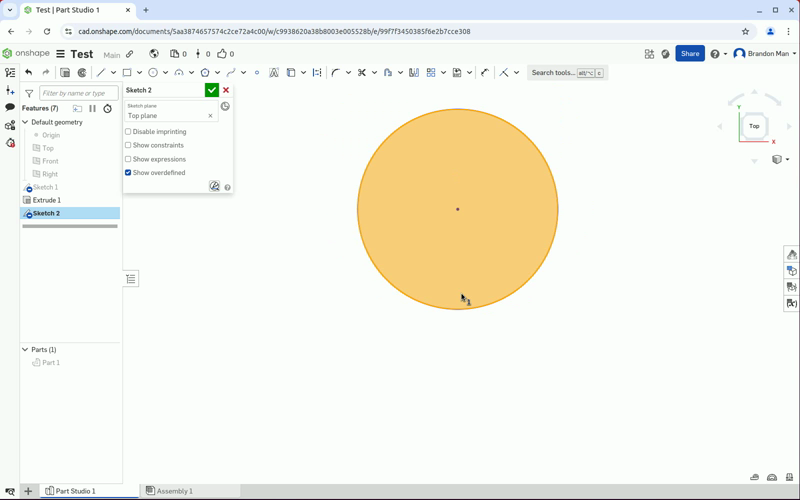
scroll(-6)
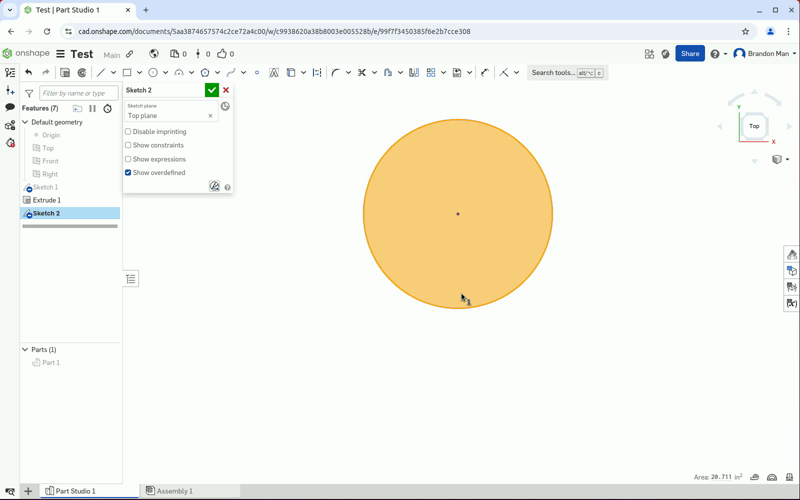
scroll(-6)
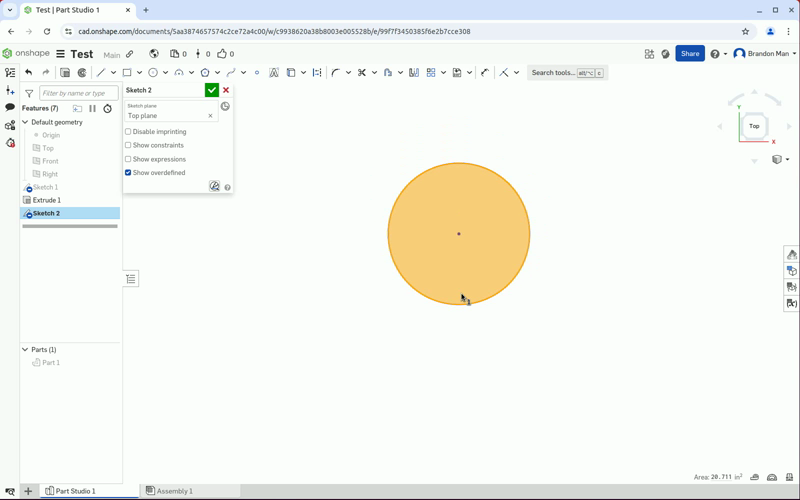
scroll(-6)
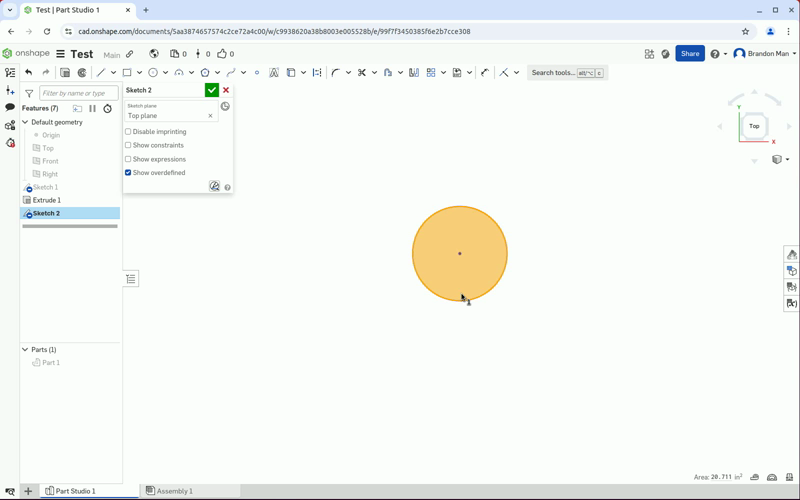
scroll(-6)
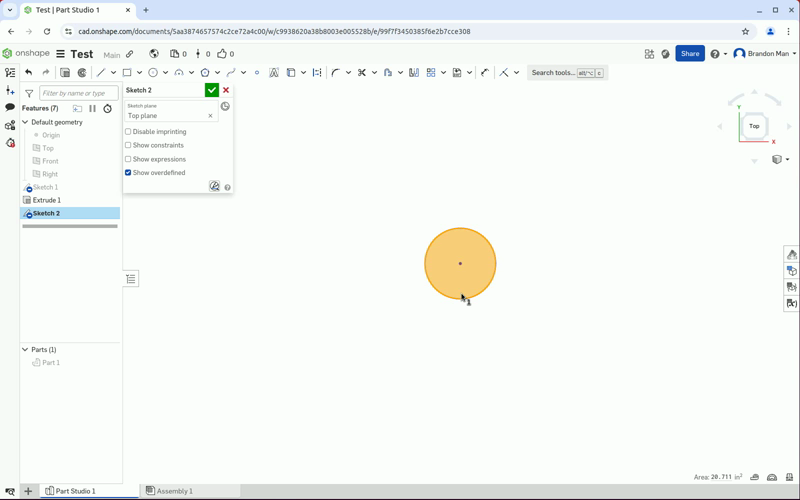
scroll(-6)
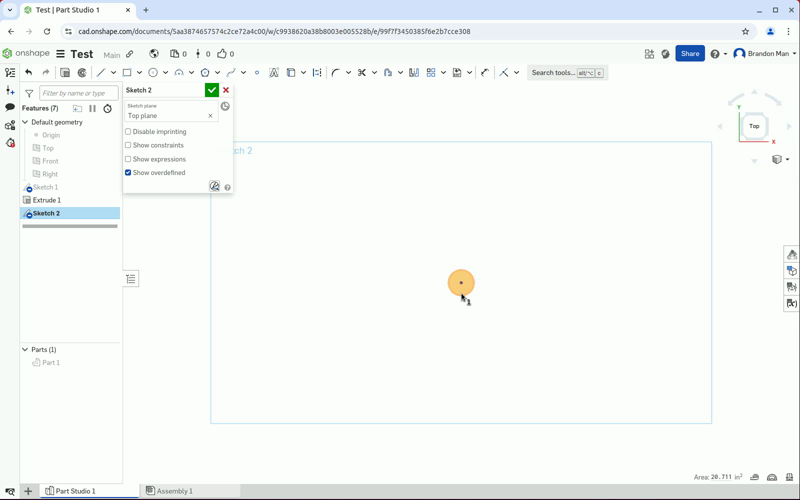
mouse_move(73, 352)
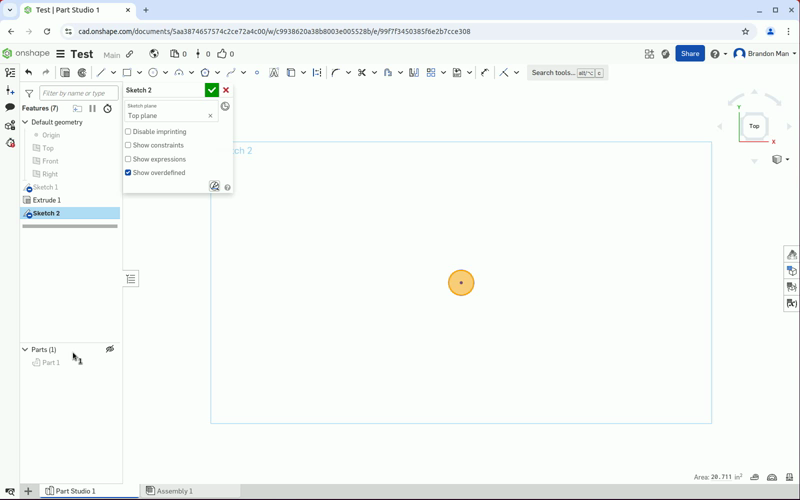
key(shift+y)
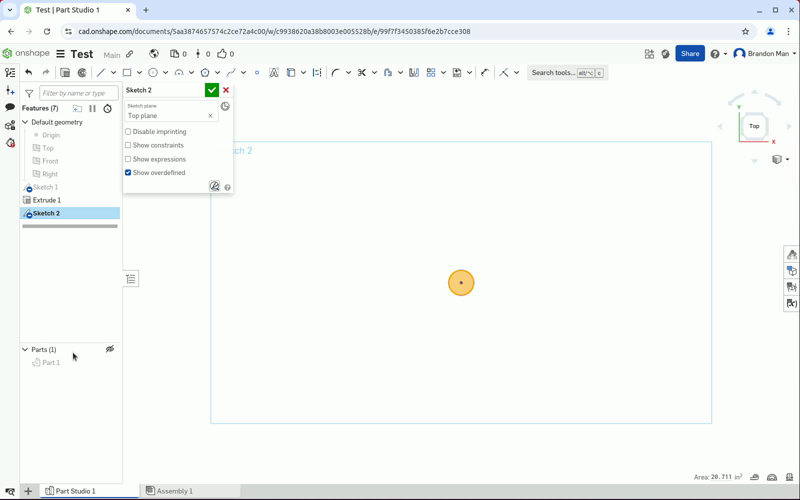
key(shift+e)
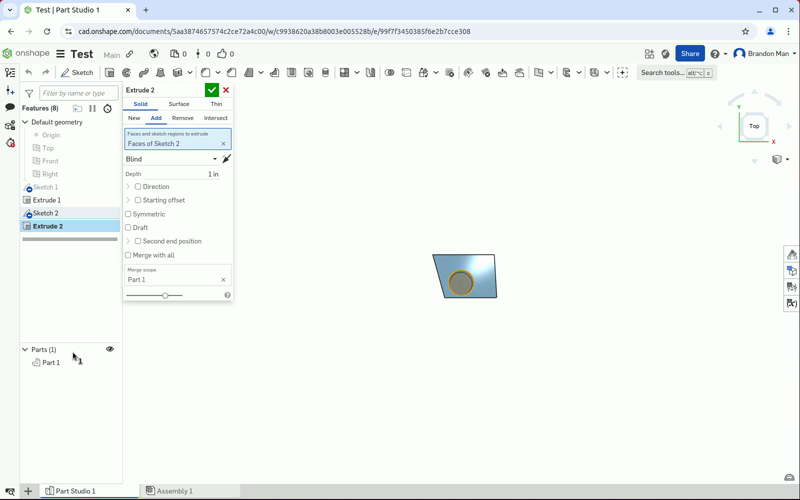
mouse_move(143, 106)
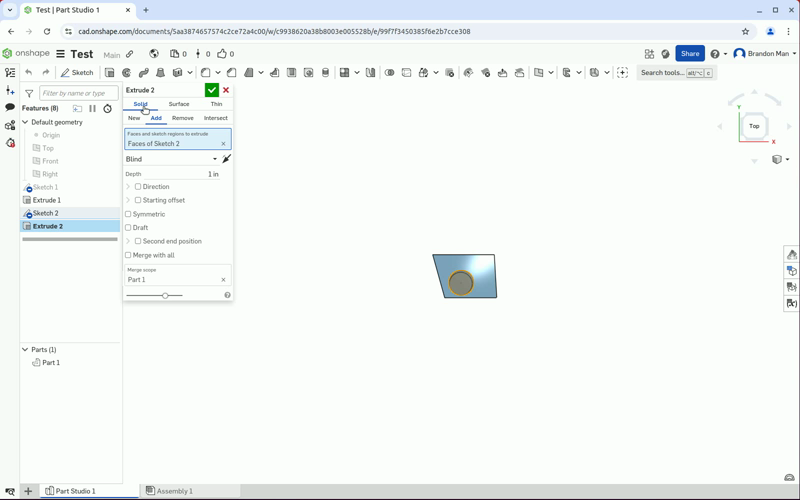
click(143, 106)
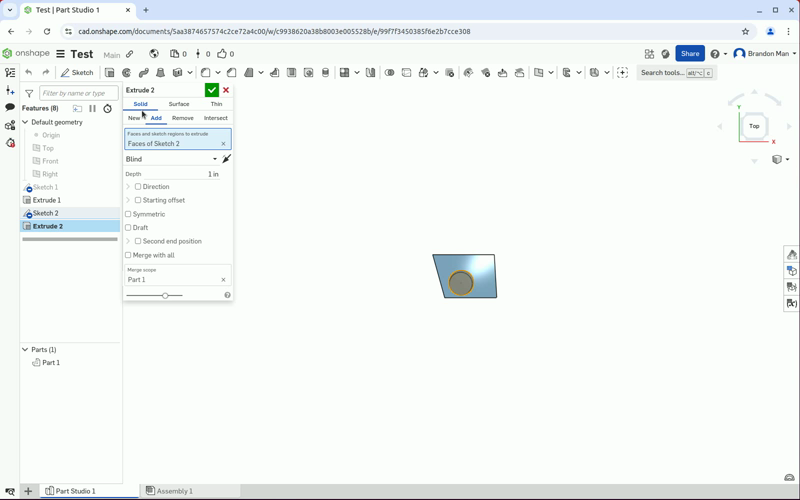
mouse_move(137, 120)
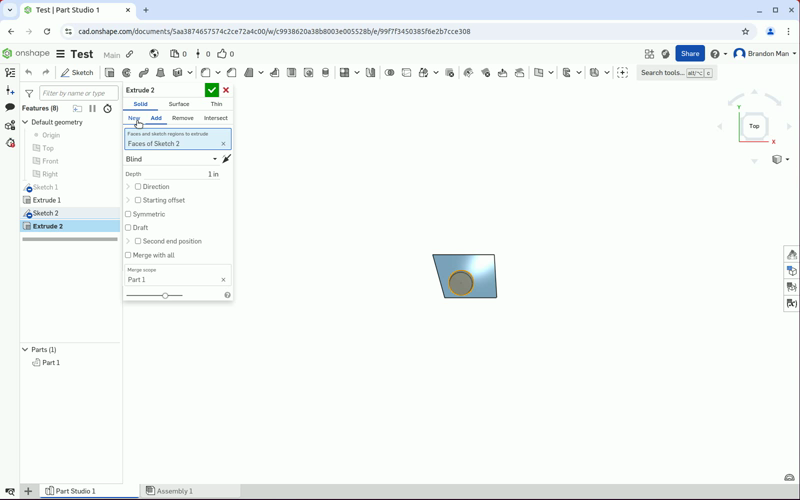
click(137, 120)
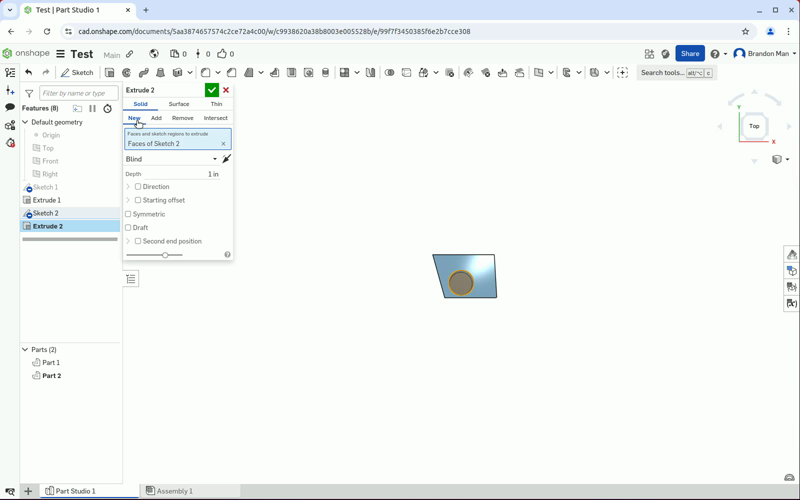
key(tab, 4)
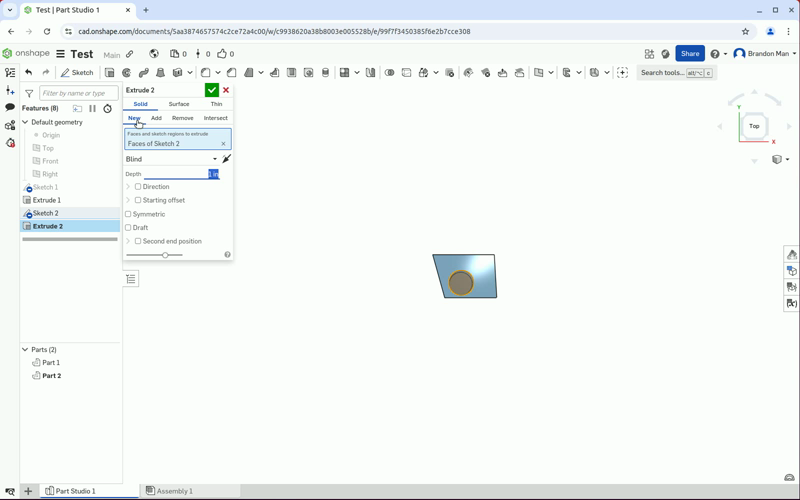
text(23.108)
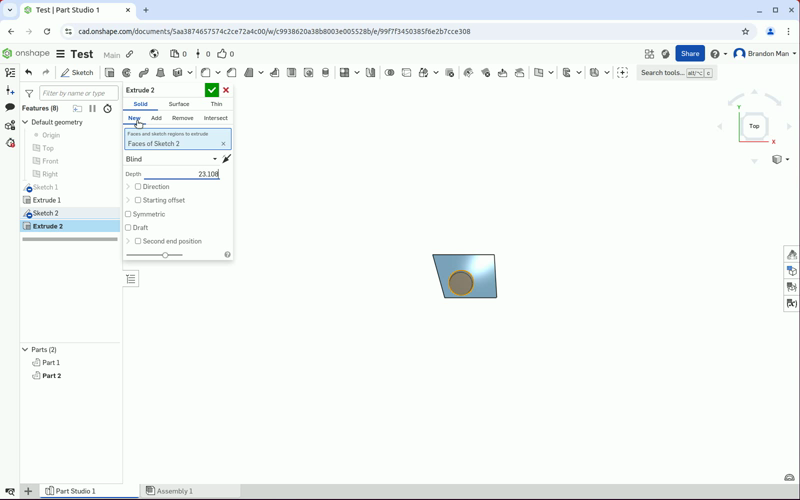
key(enter)
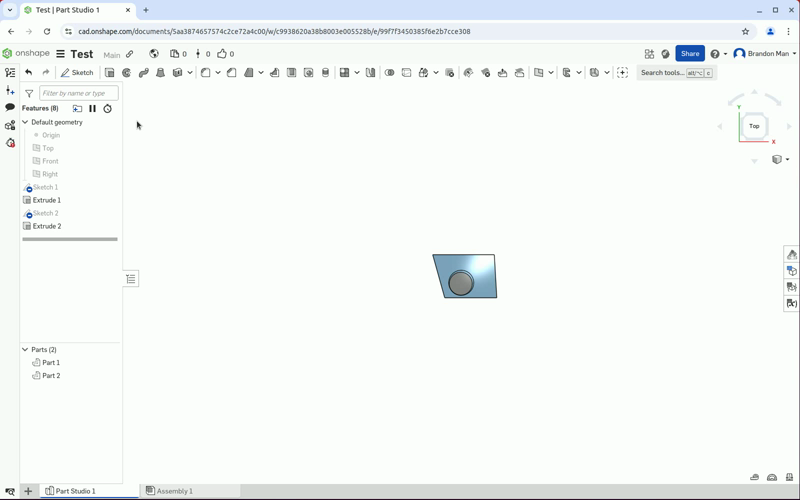
key(shift+h)
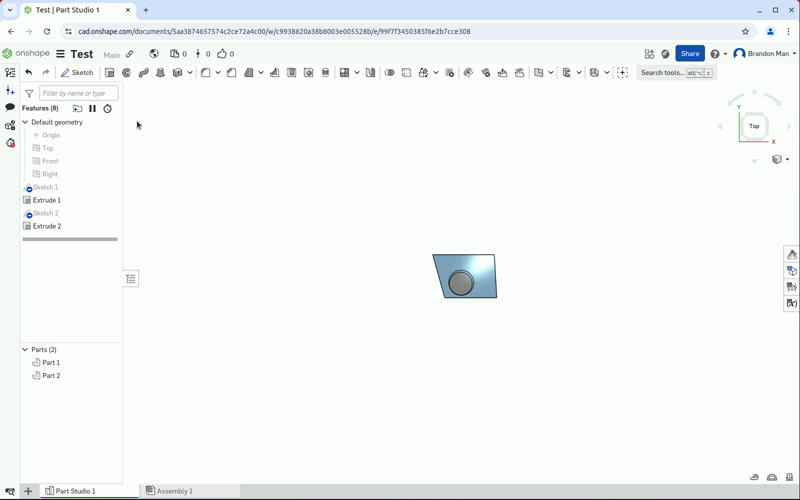
key(shift+h)
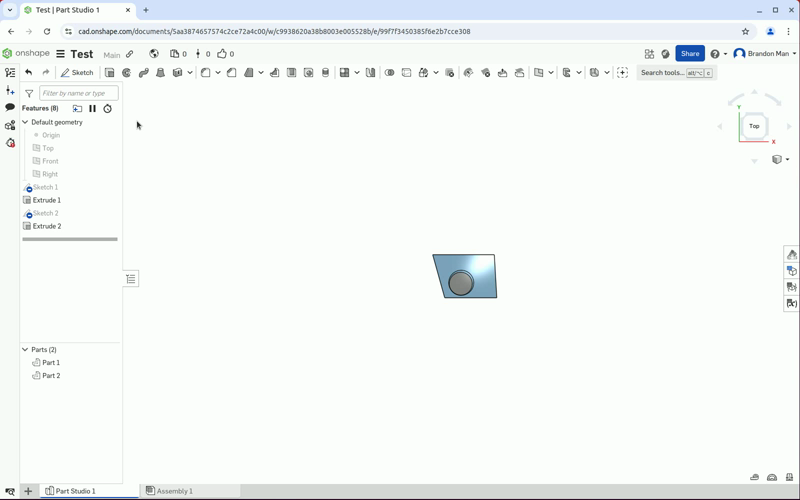
key(shift+7)
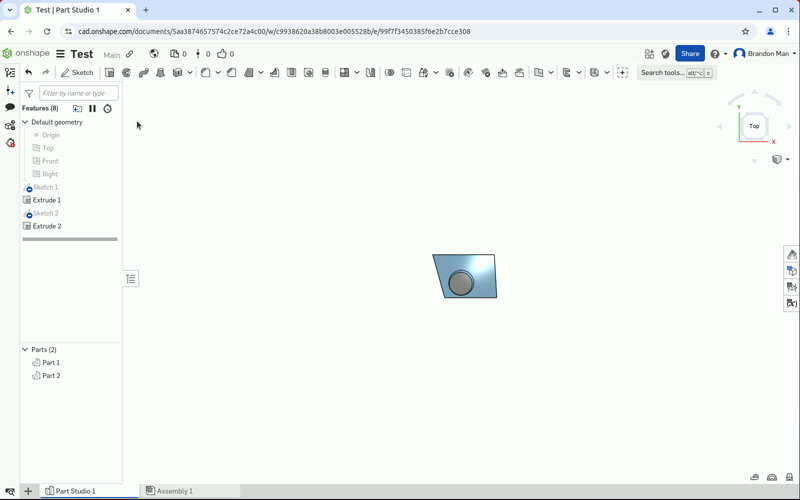
key(up, 3)
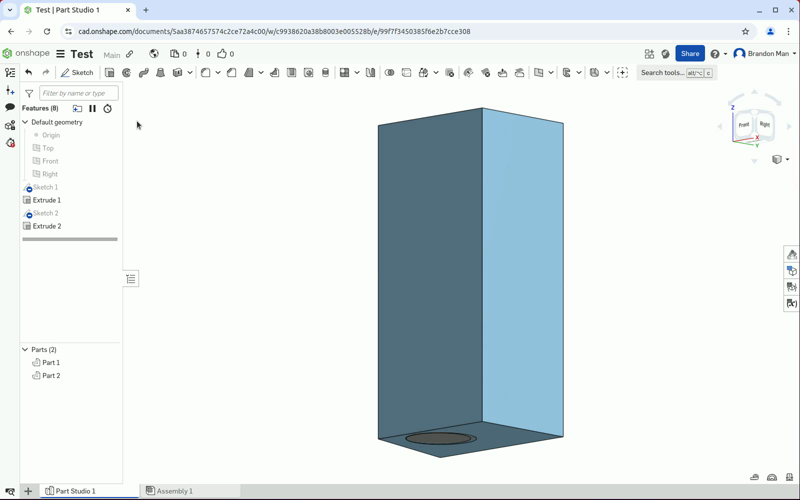
key(left, 3)
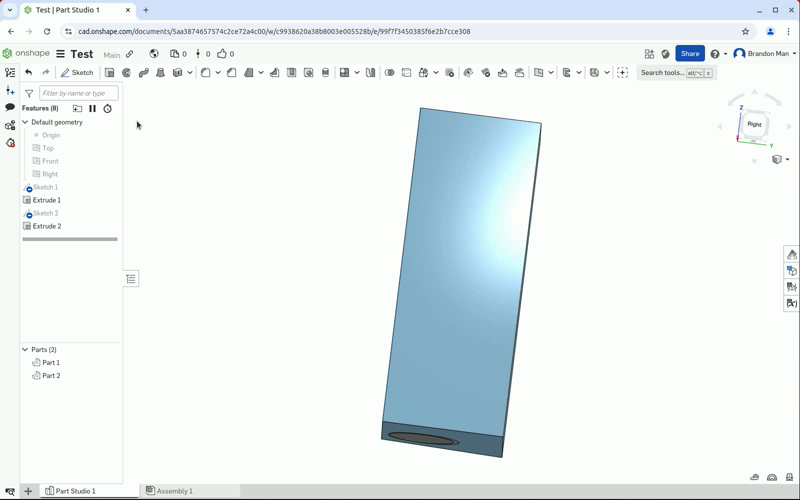
key(right, 3)
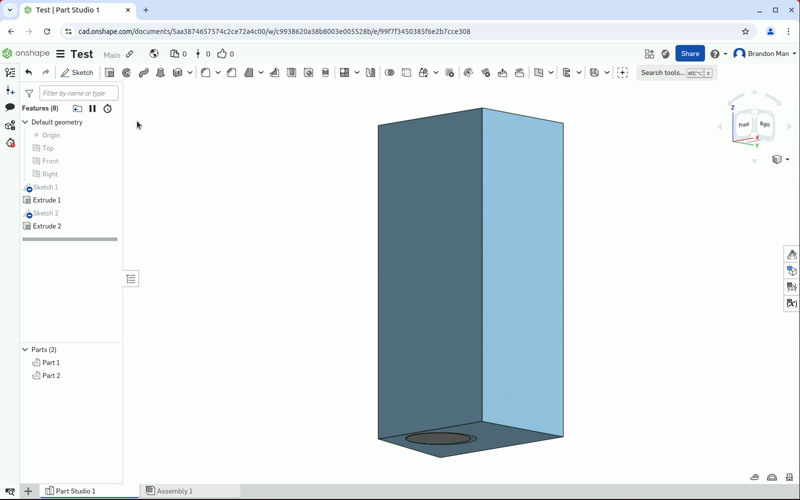
key(down, 3)
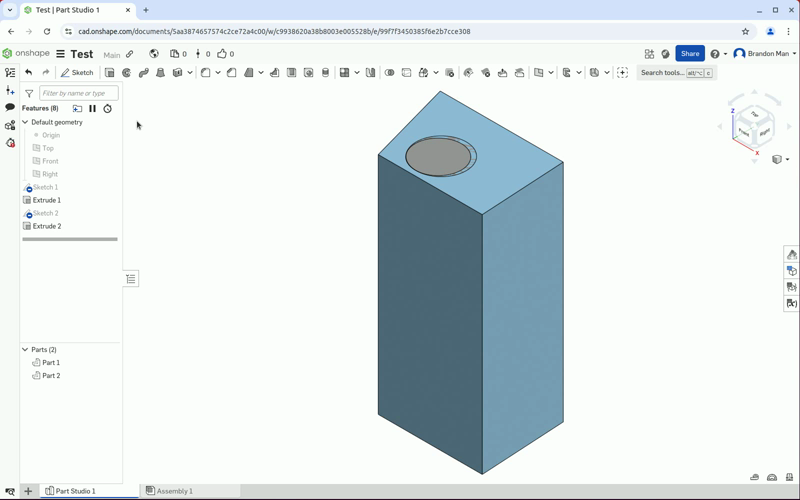
mouse_move(73, 189)
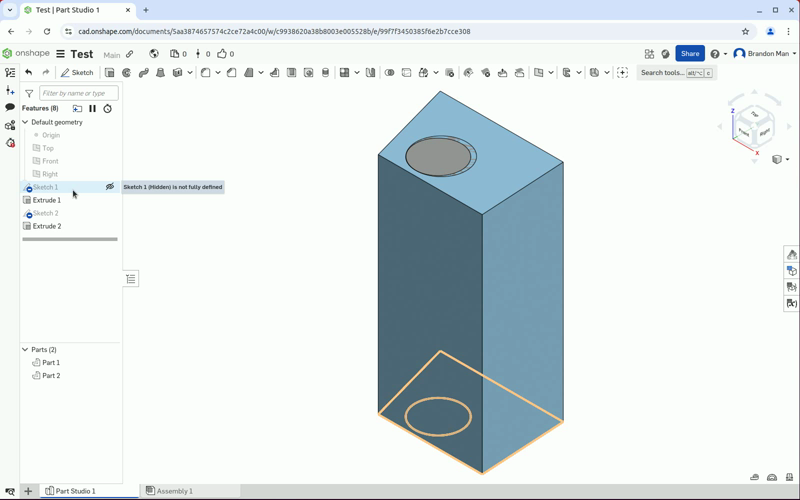
click(73, 189)